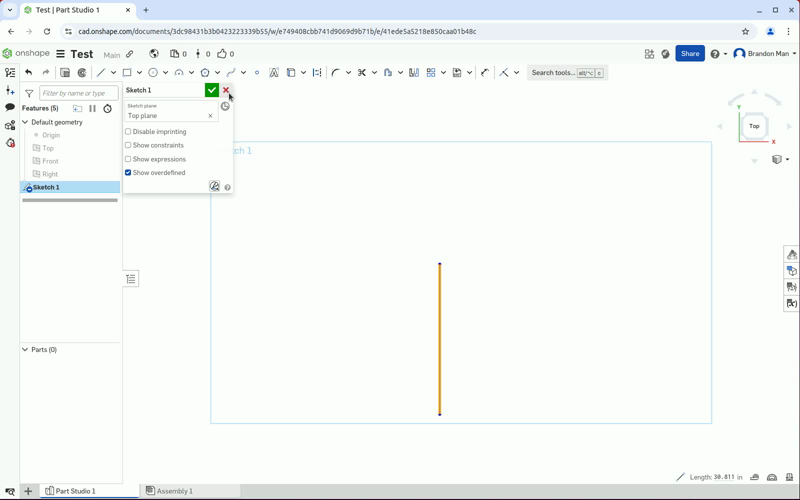
key(shift+h)
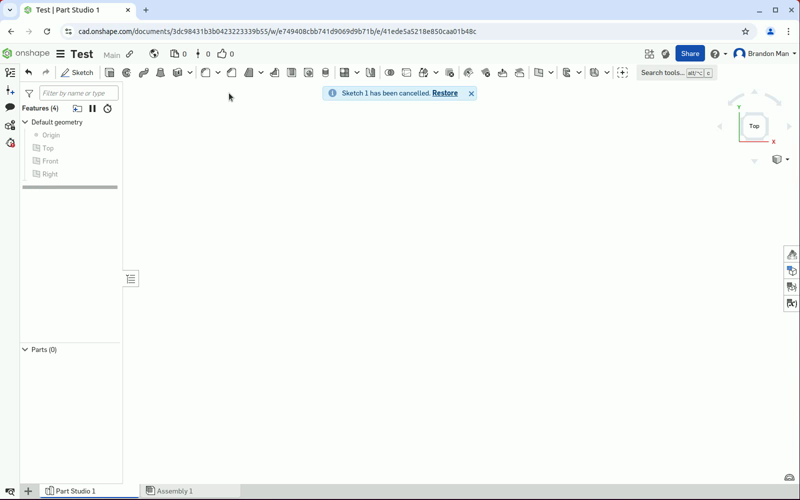
mouse_move(73, 352)
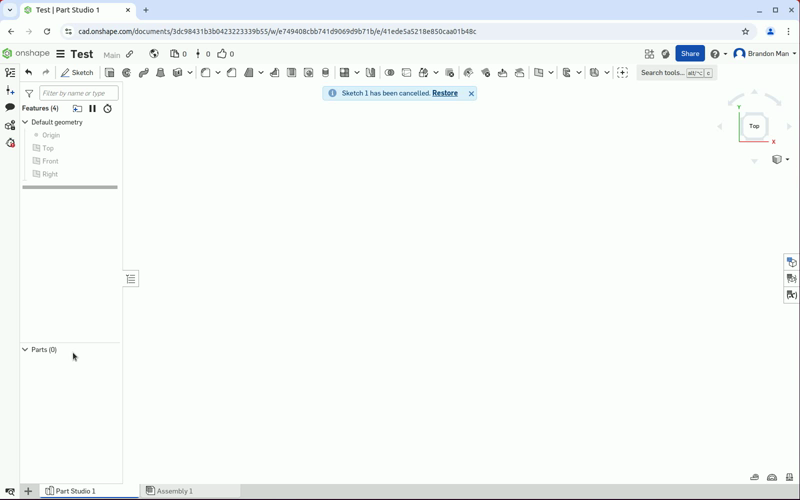
key(y)
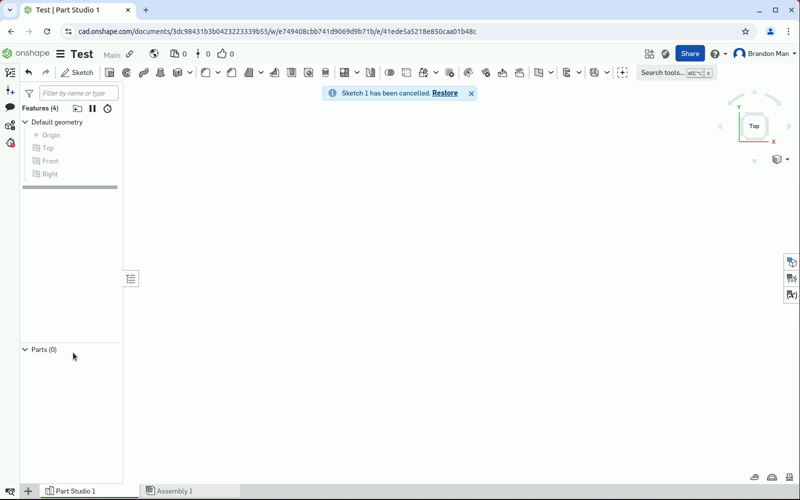
key(shift+p)
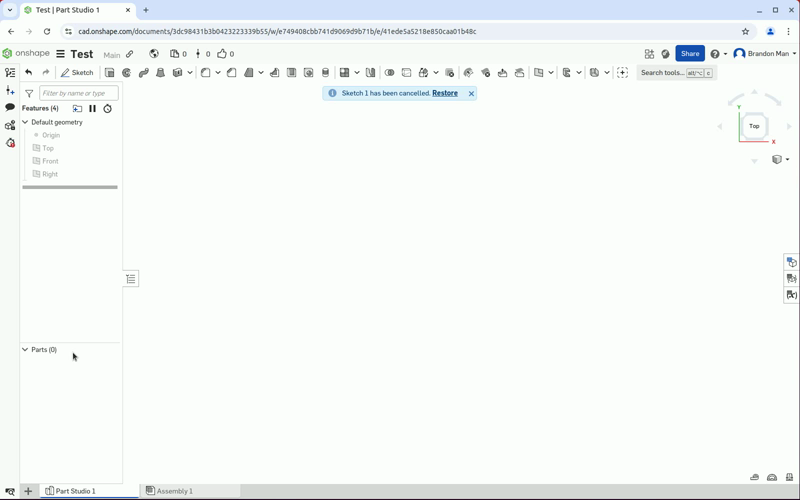
key(space)
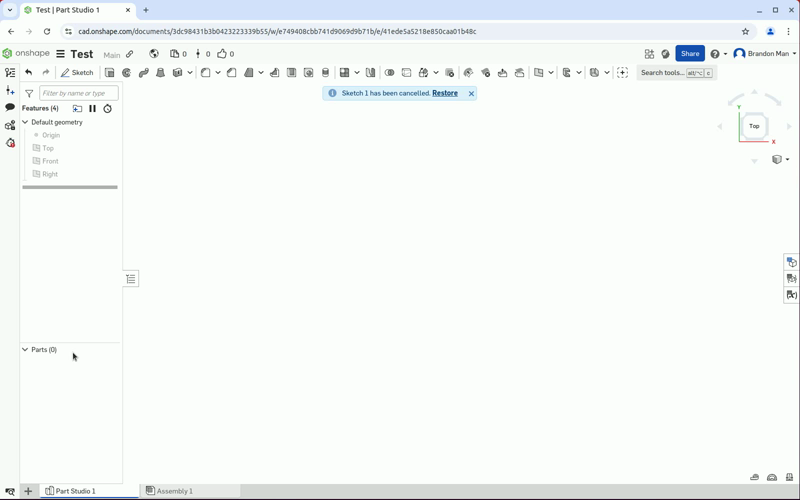
key_down(shift)
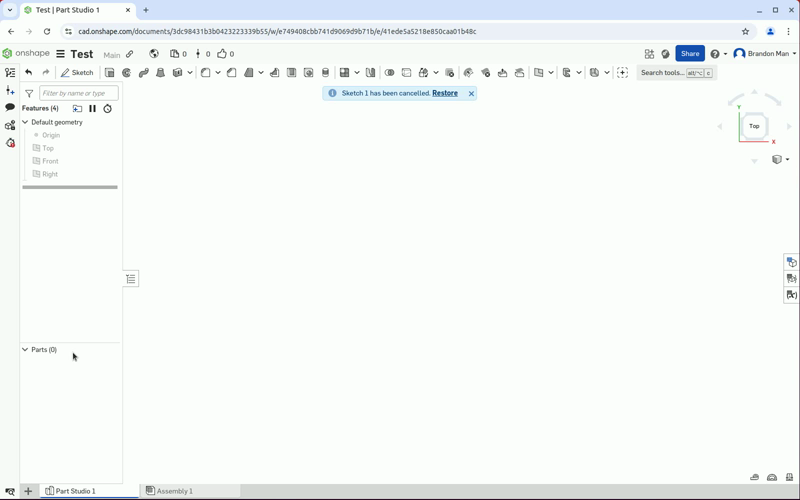
key(up)
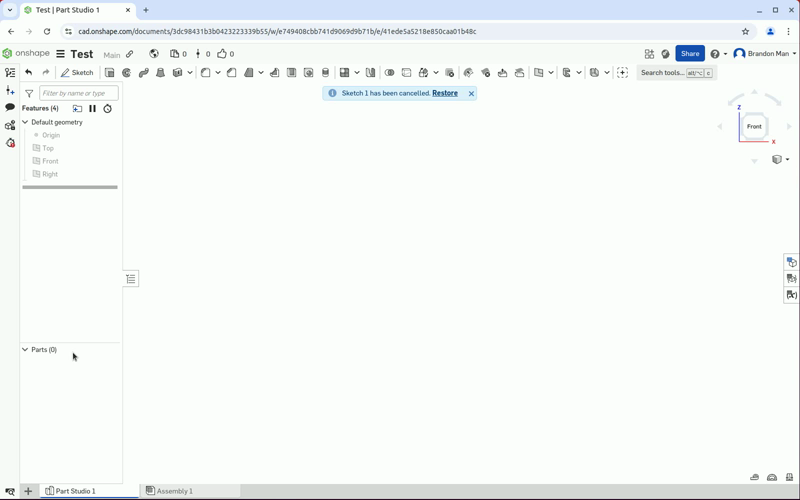
key_up(shift)
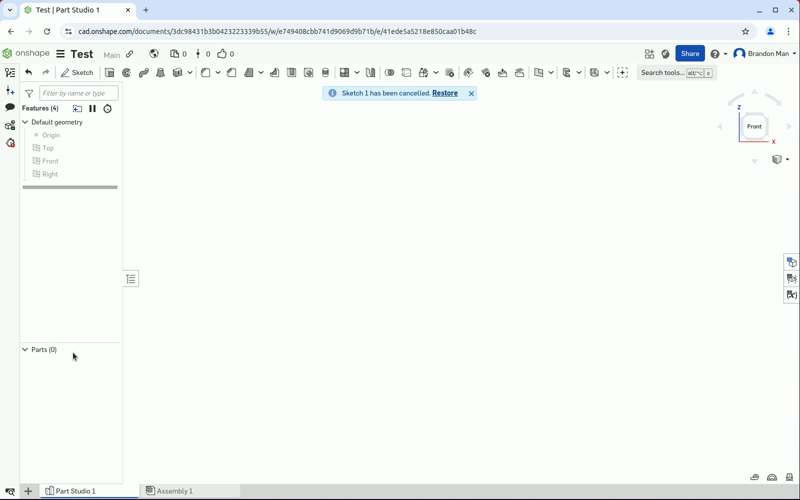
mouse_move(73, 352)
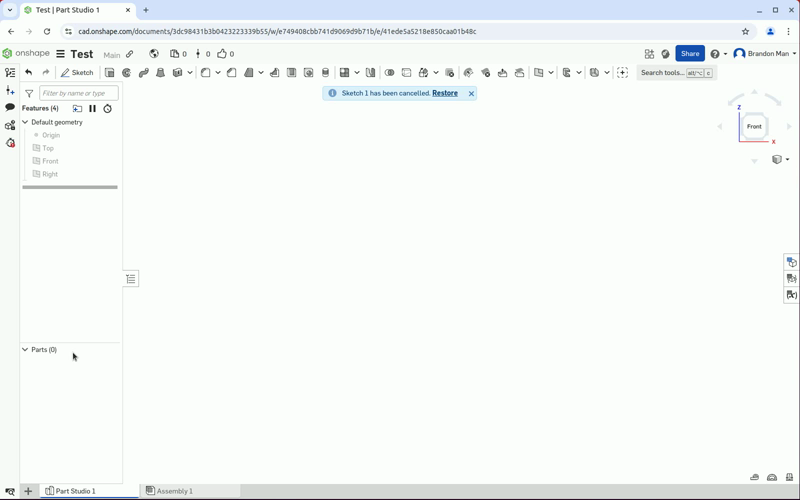
key(shift+y)
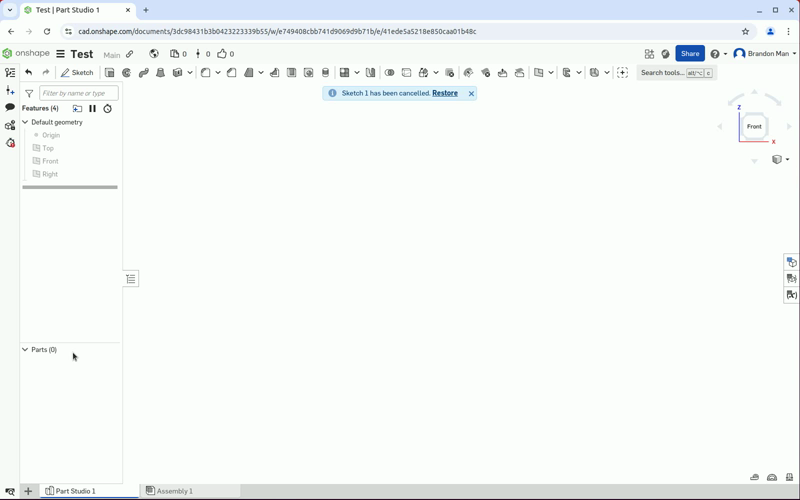
key(shift+s)
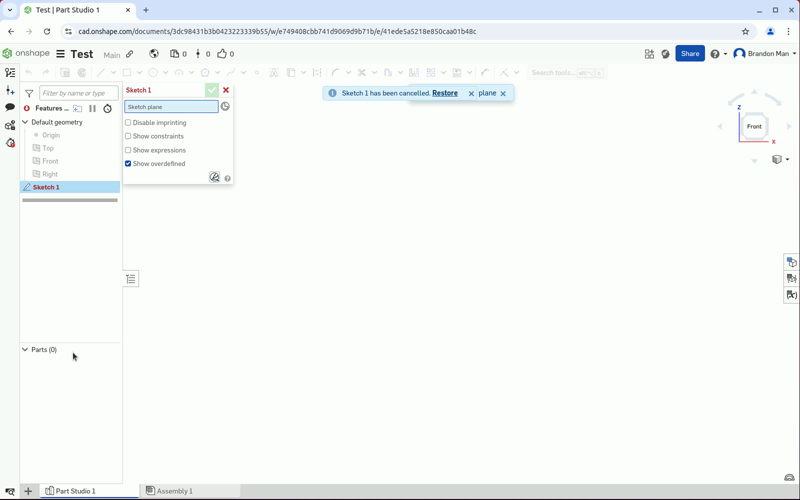
mouse_move(73, 163)
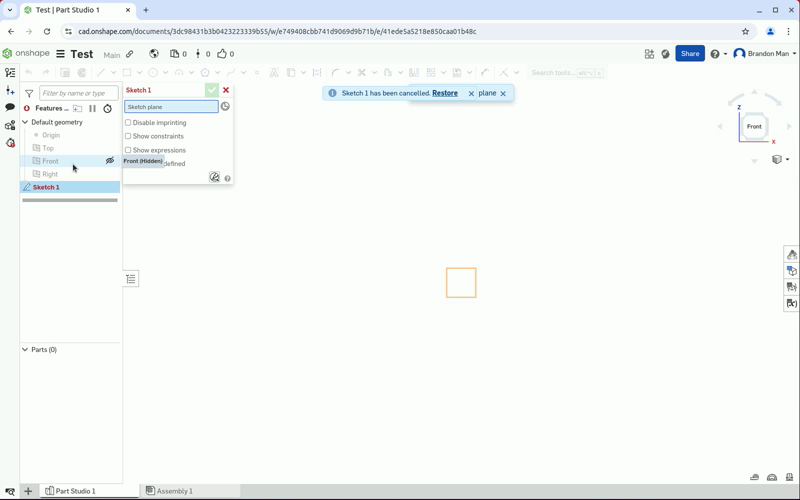
click(73, 163)
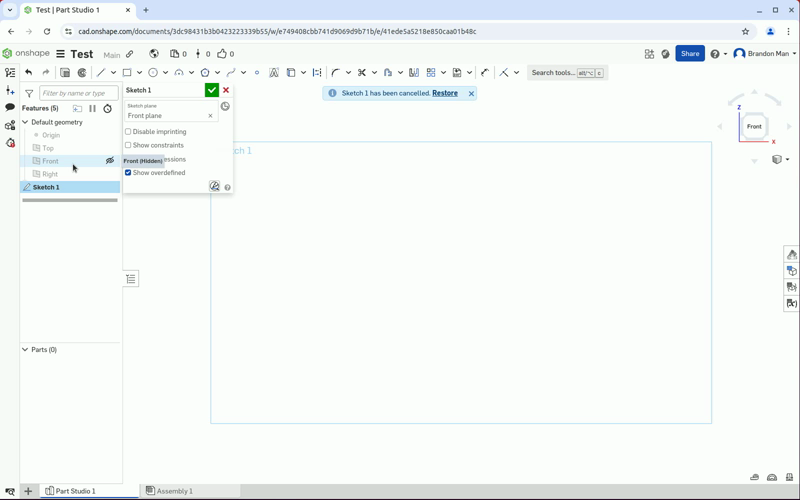
mouse_move(73, 352)
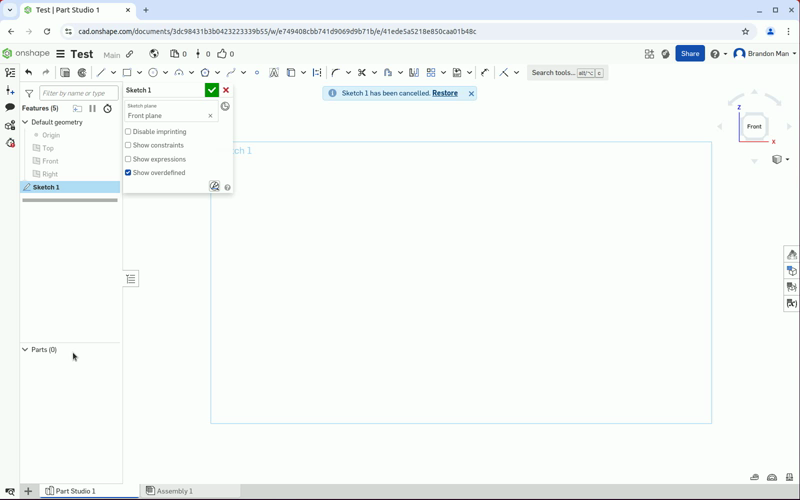
key(y)
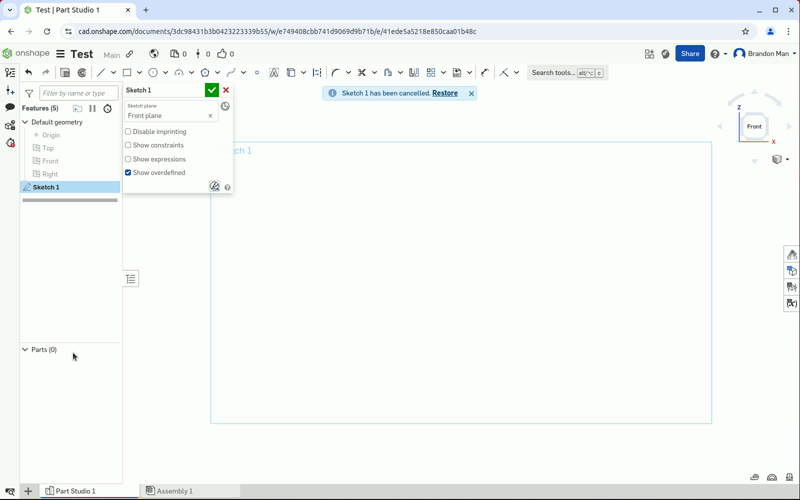
key(c)
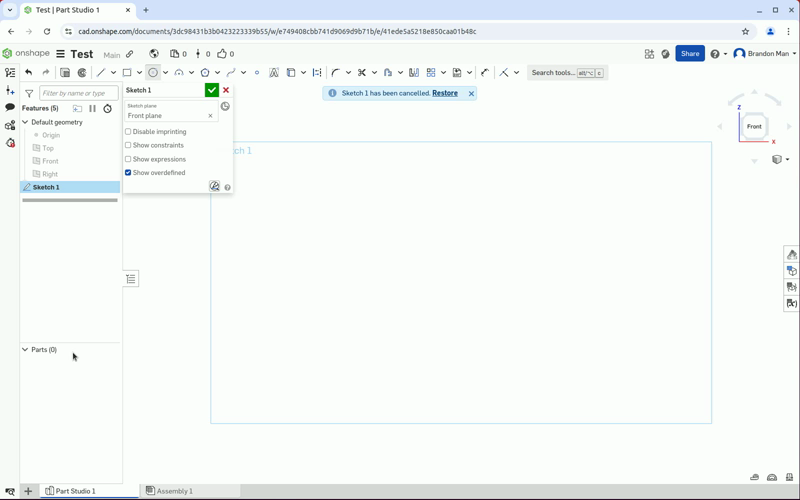
key_down(shift)
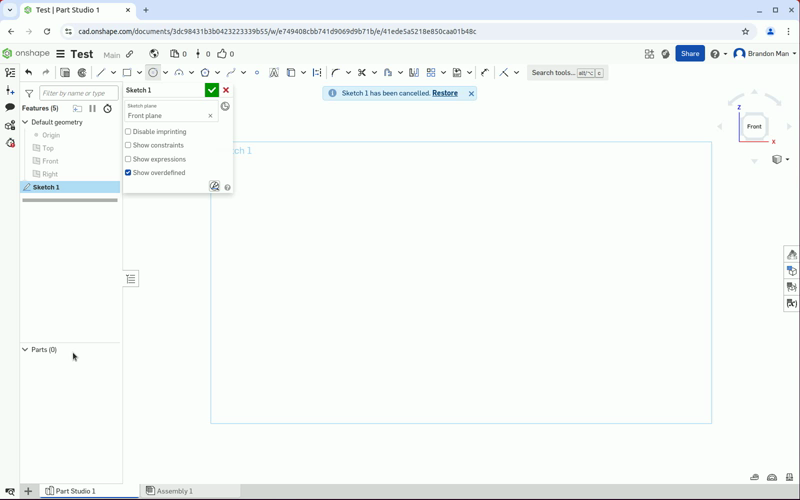
mouse_move(461, 282)
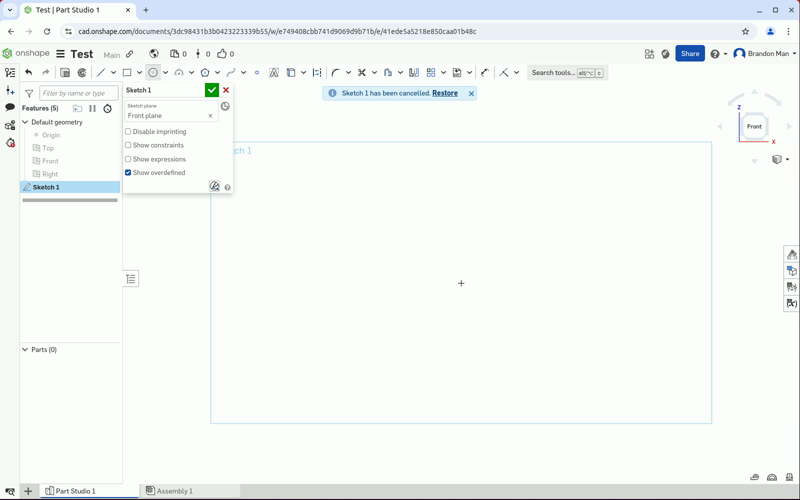
click(461, 282)
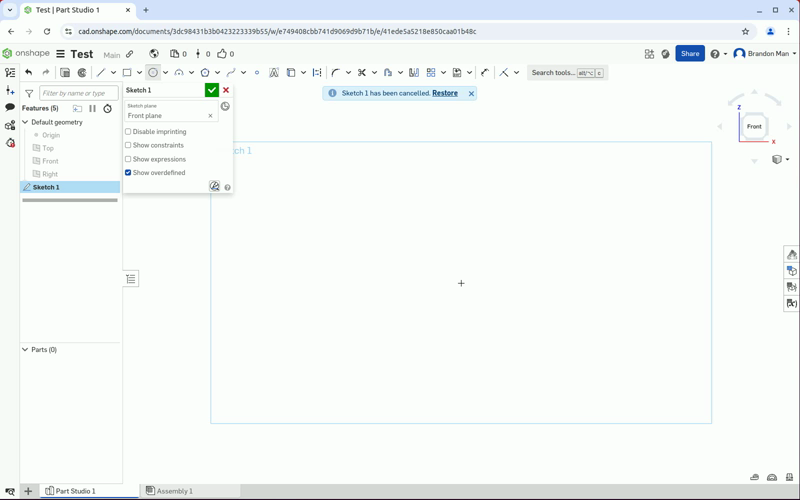
key_up(shift)
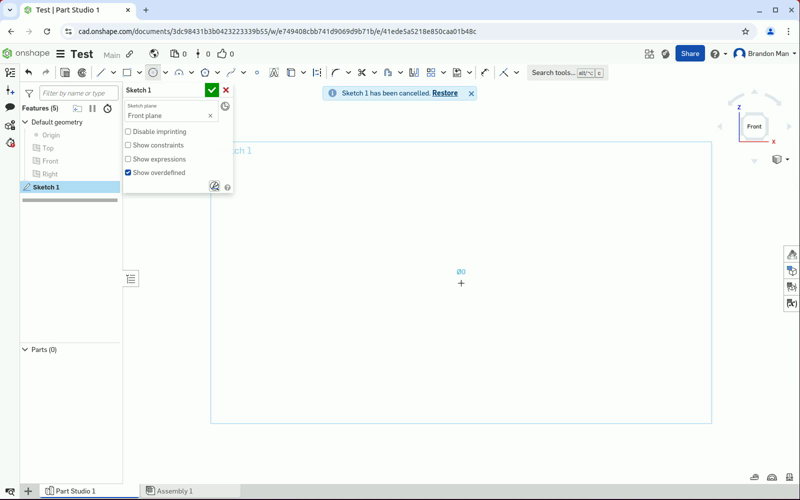
mouse_move(474, 282)
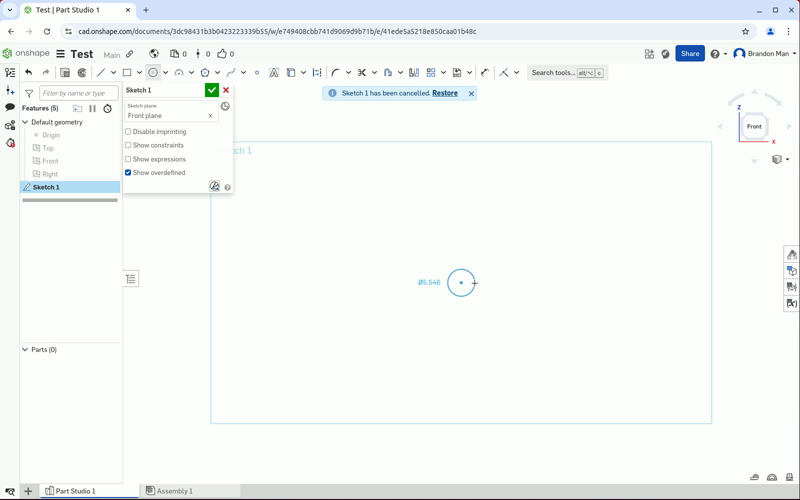
click(474, 282)
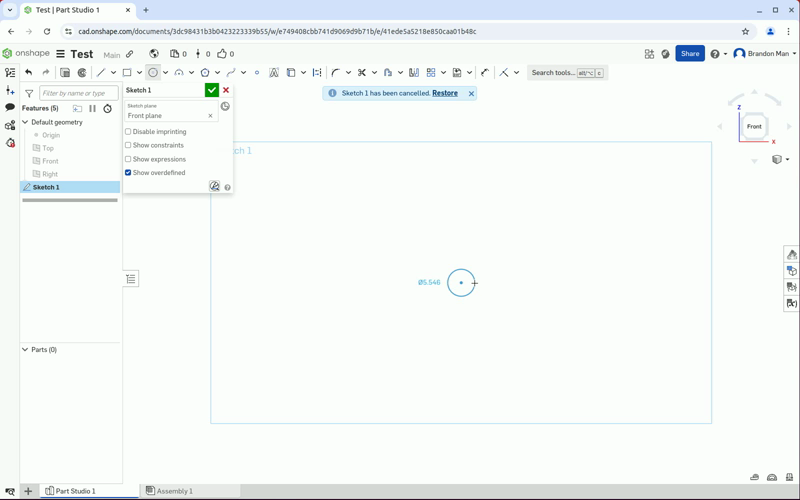
key(esc)
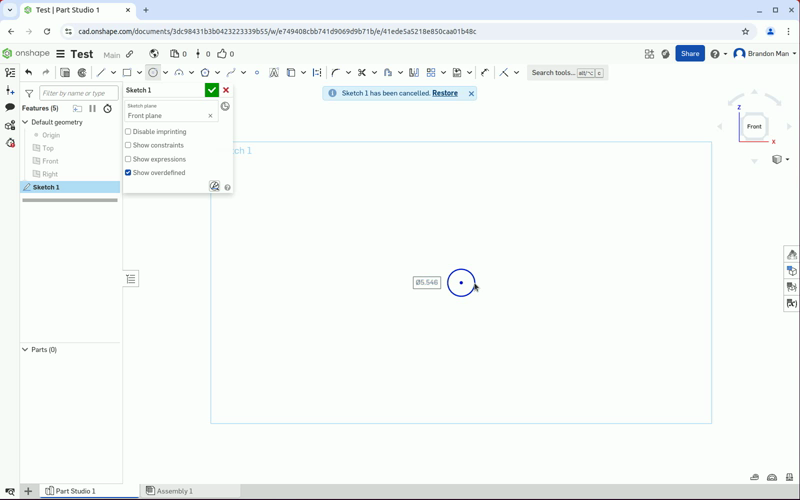
mouse_move(460, 278)
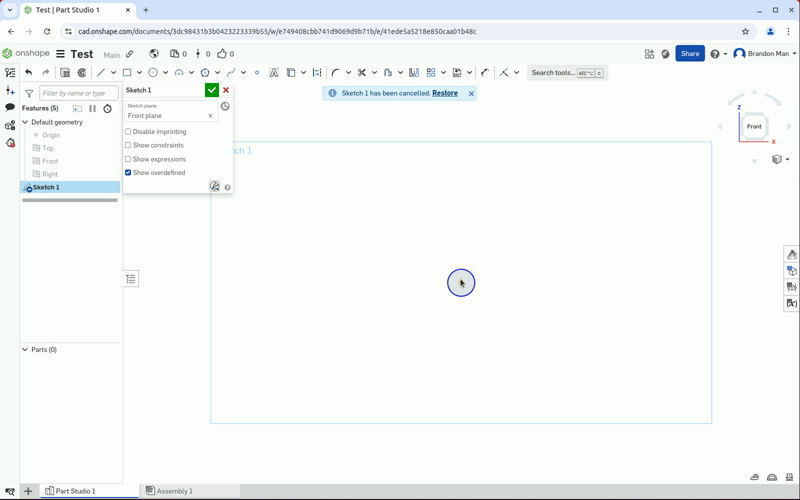
scroll(6)
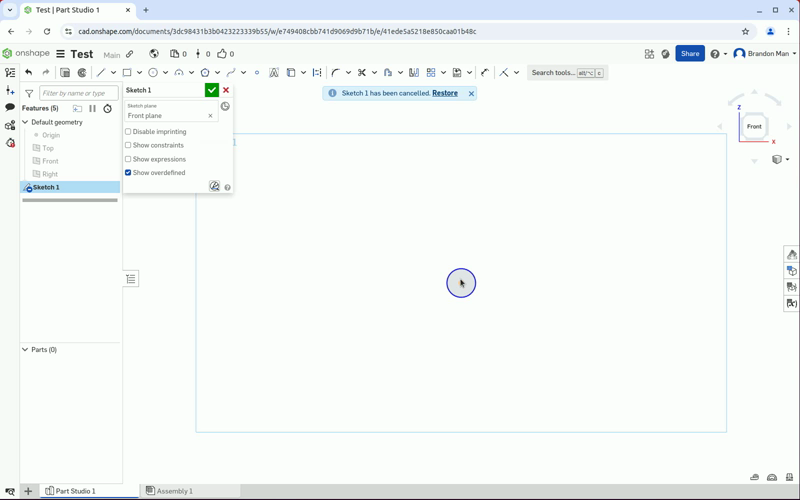
scroll(6)
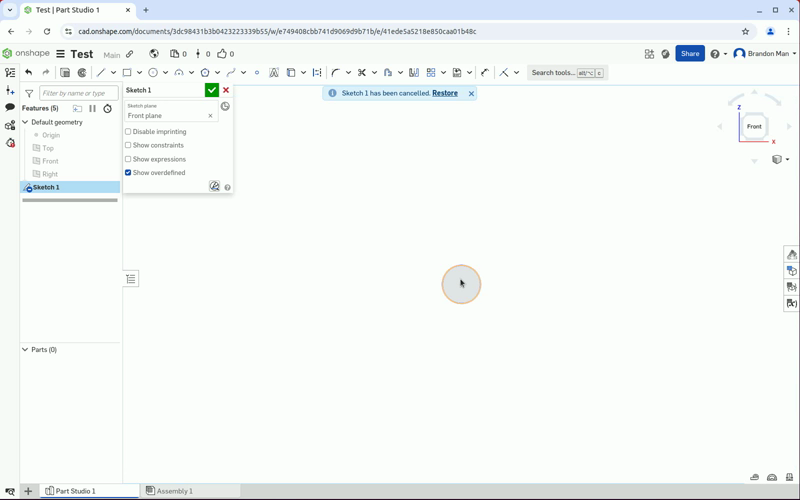
scroll(6)
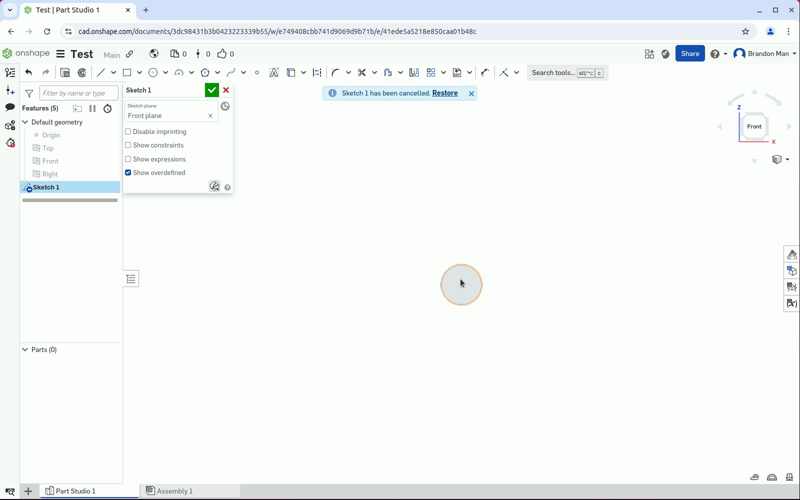
scroll(6)
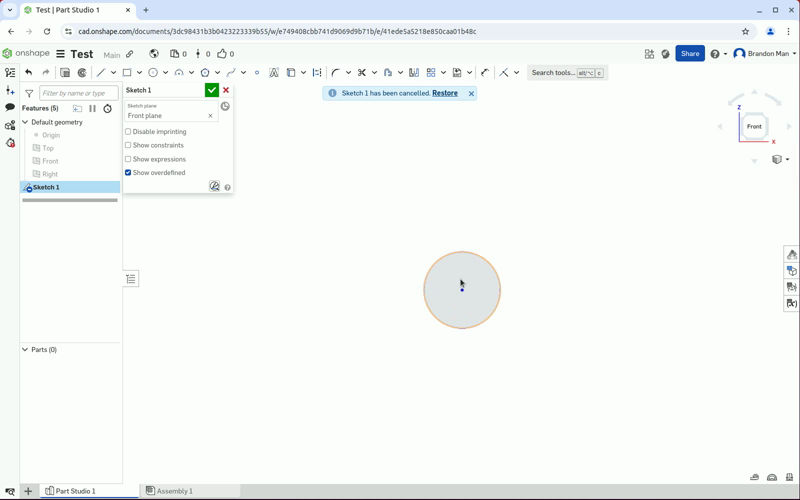
scroll(6)
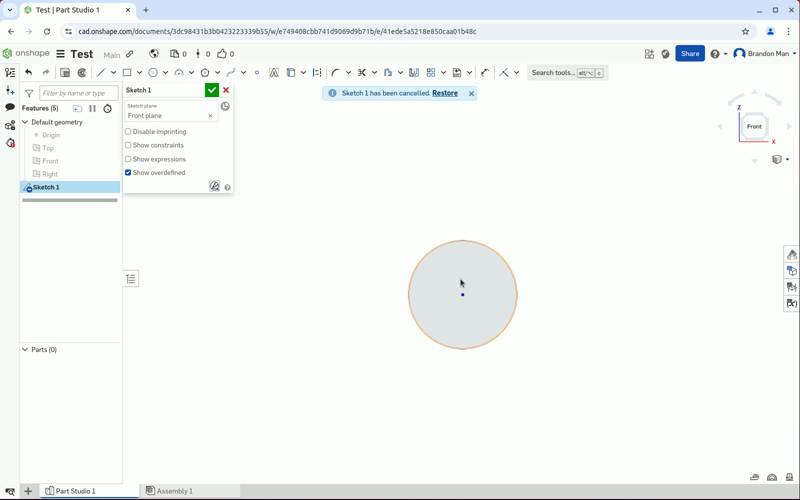
scroll(6)
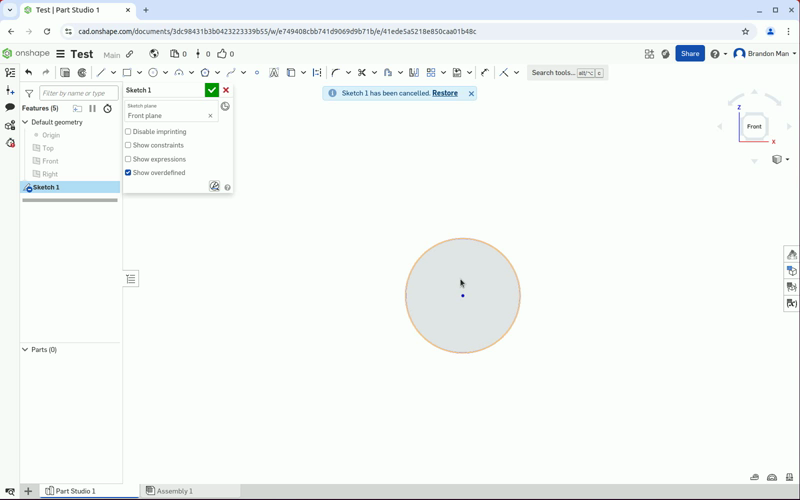
scroll(6)
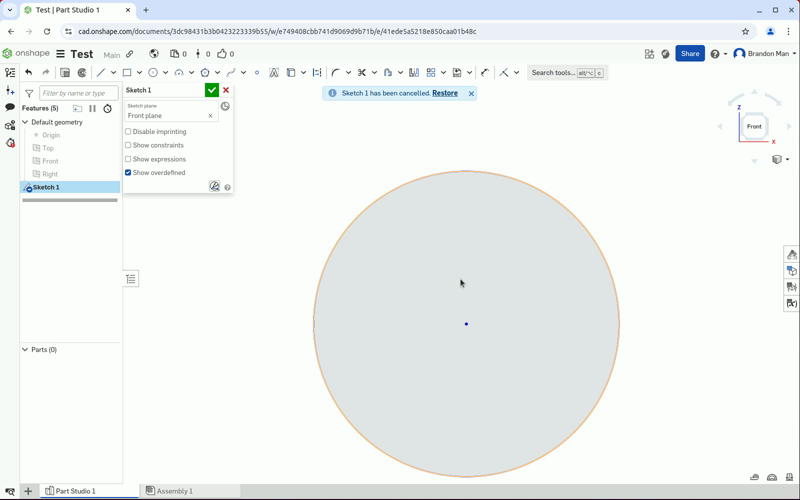
click(460, 278)
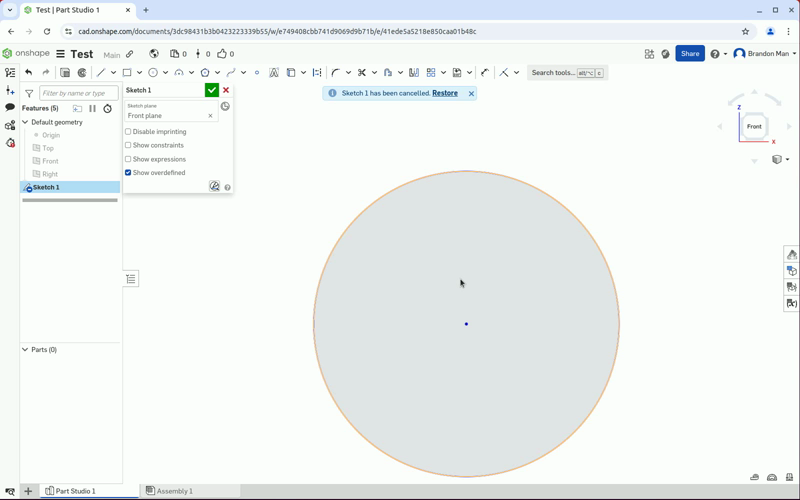
scroll(-6)
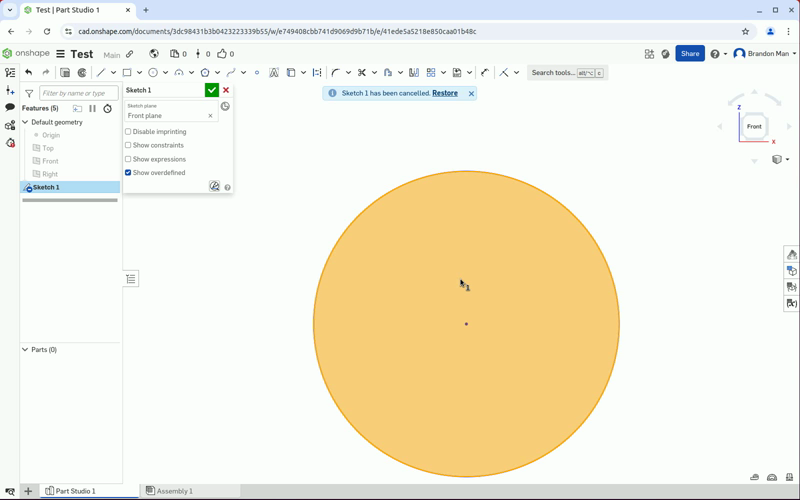
scroll(-6)
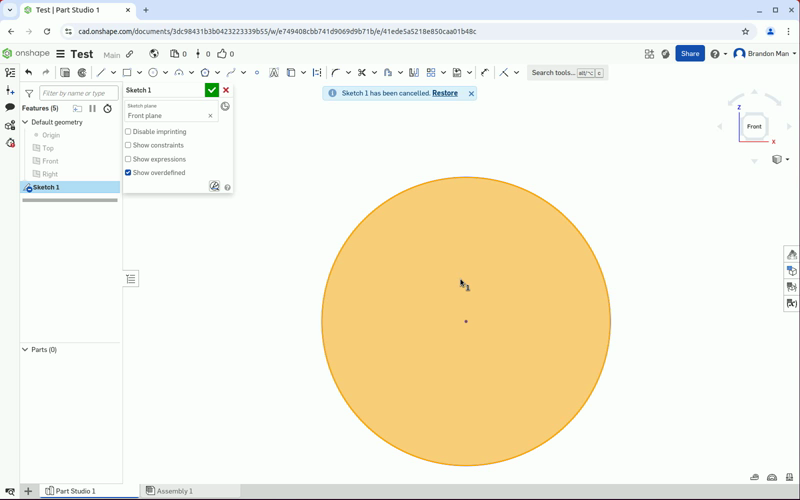
scroll(-6)
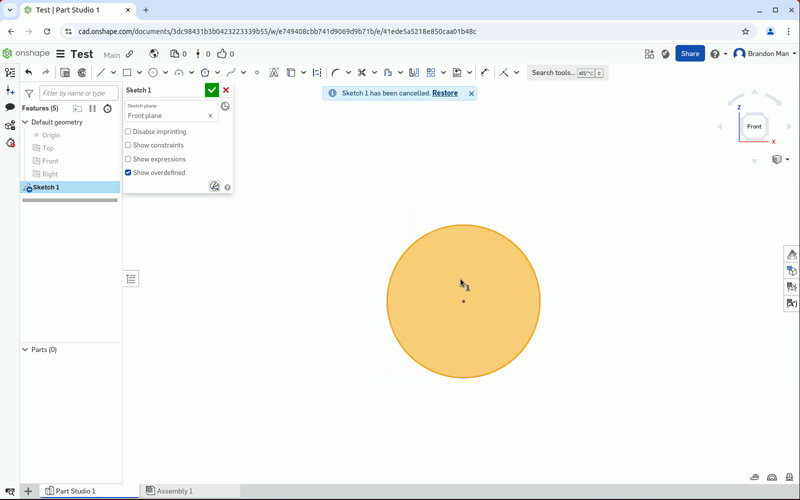
scroll(-6)
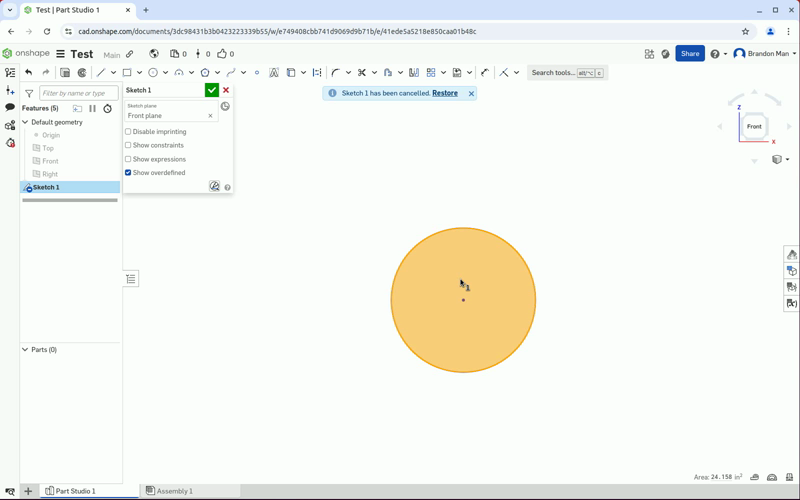
scroll(-6)
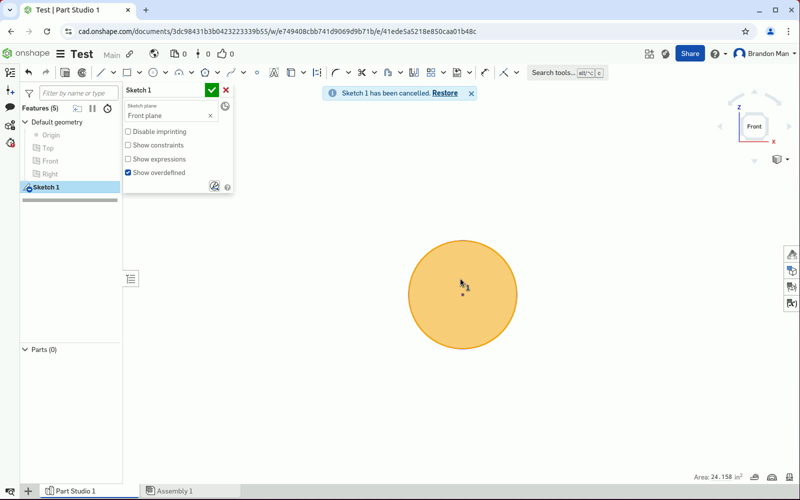
scroll(-6)
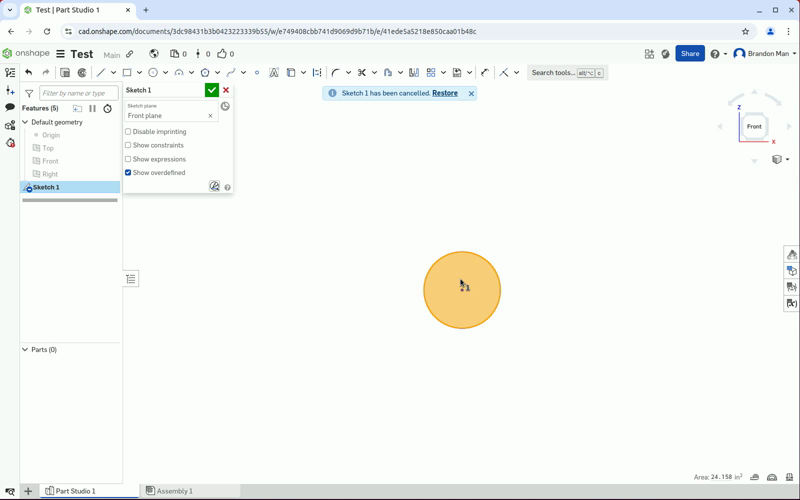
scroll(-6)
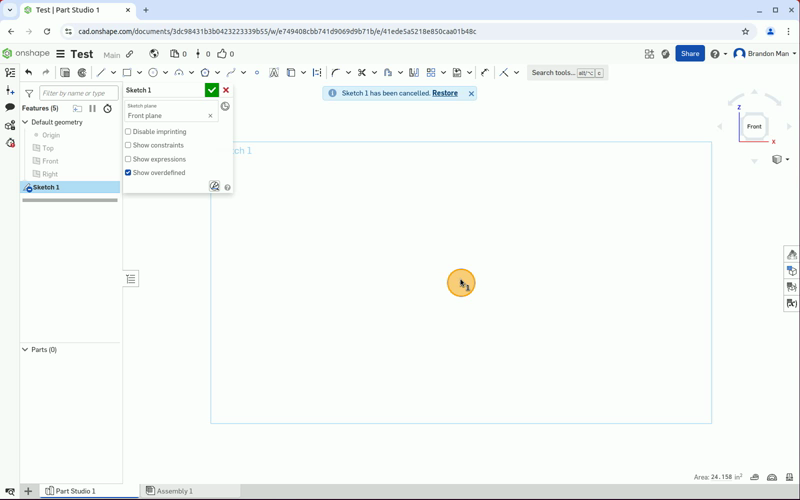
mouse_move(73, 352)
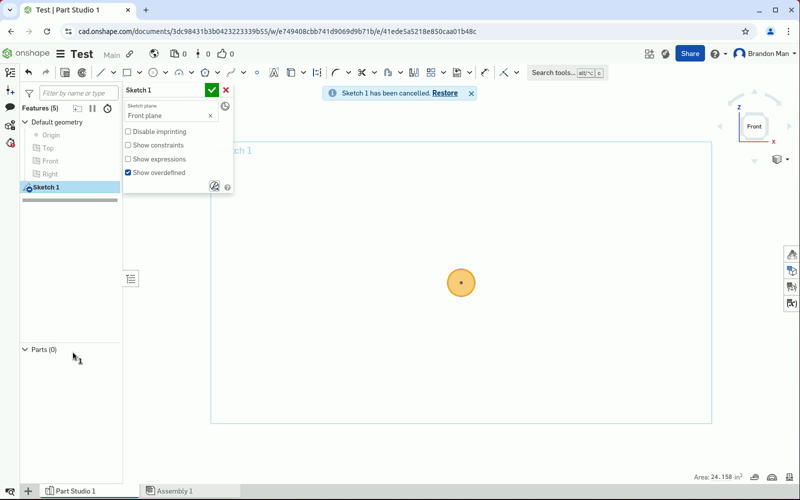
key(shift+y)
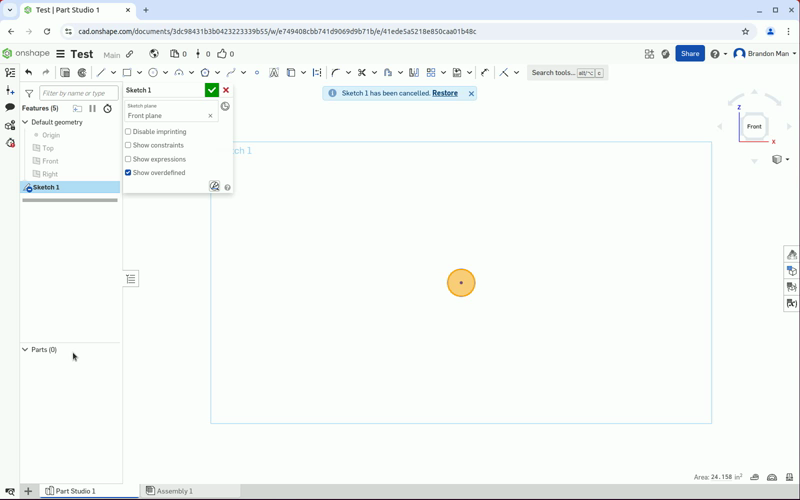
key(shift+e)
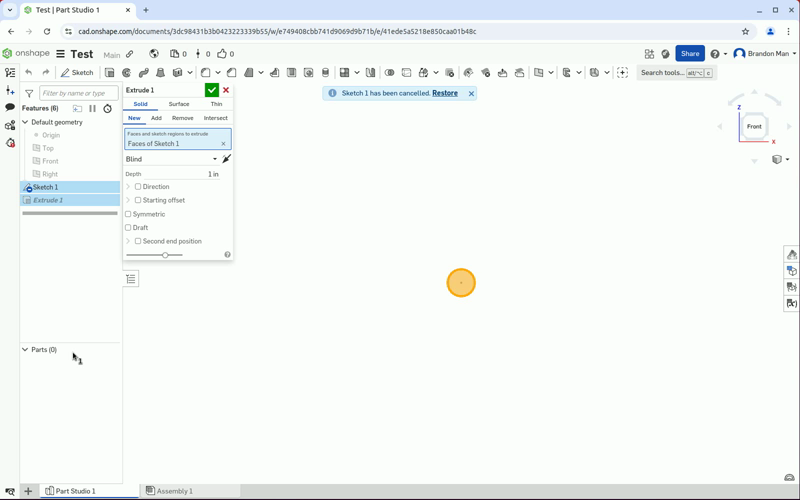
mouse_move(143, 106)
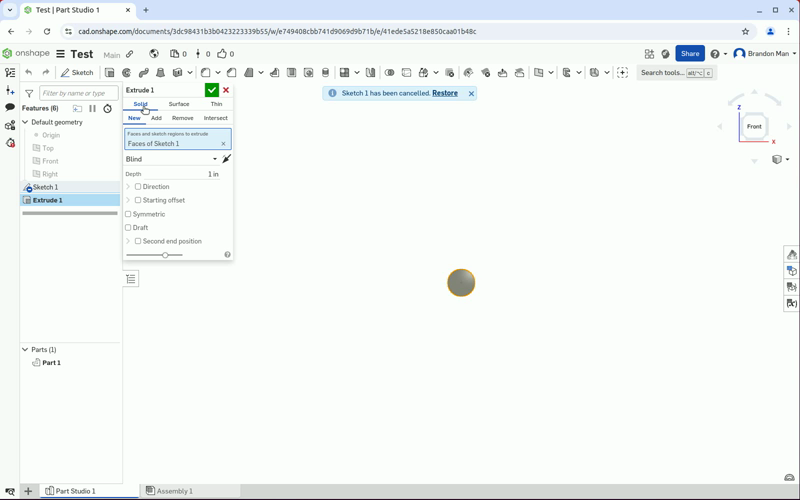
click(143, 106)
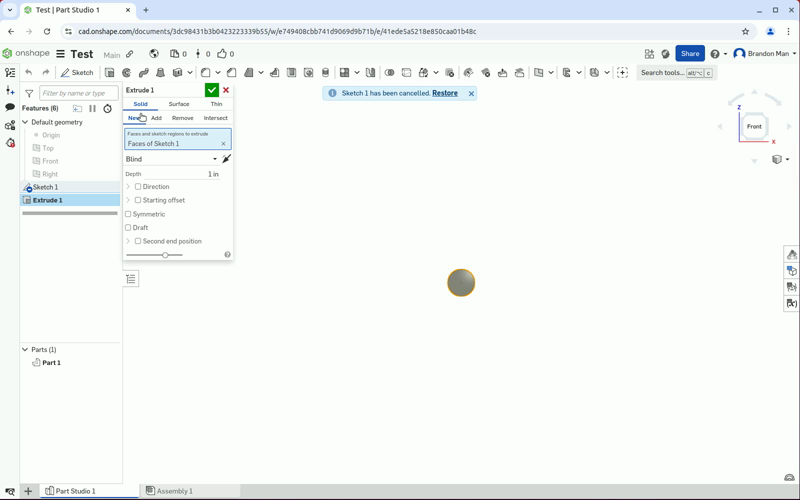
mouse_move(137, 120)
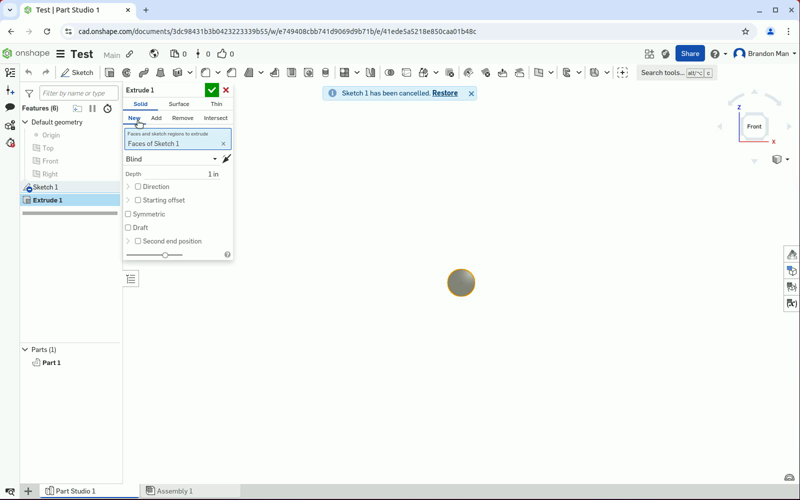
click(137, 120)
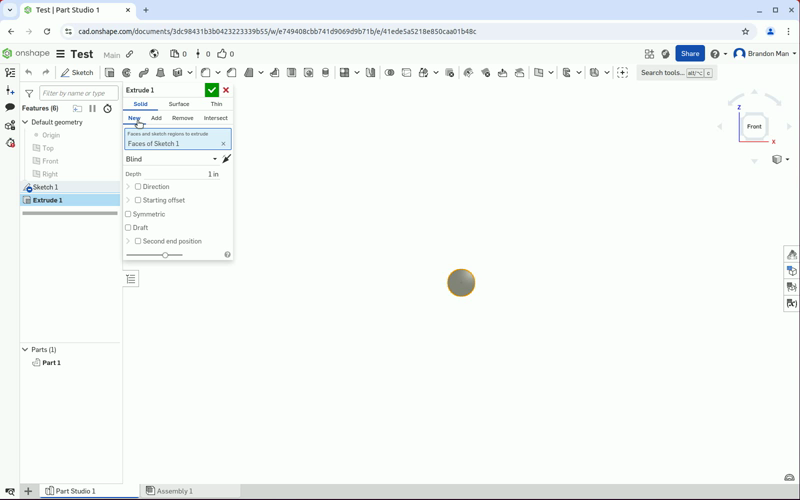
key(tab, 4)
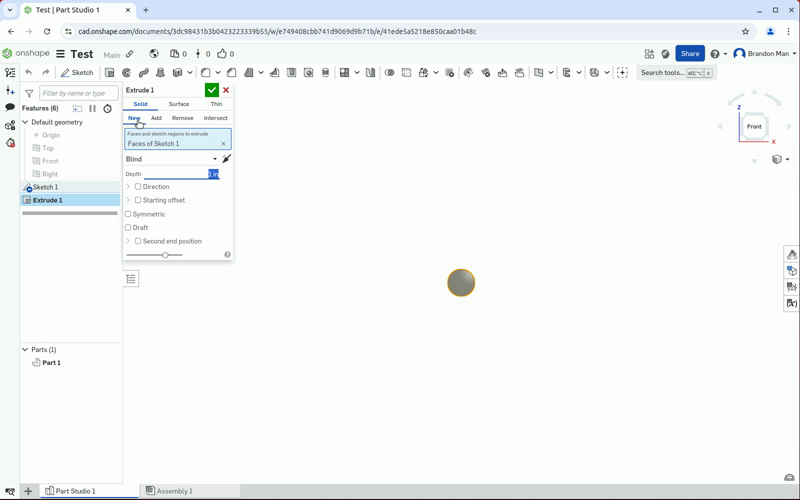
text(21.183)
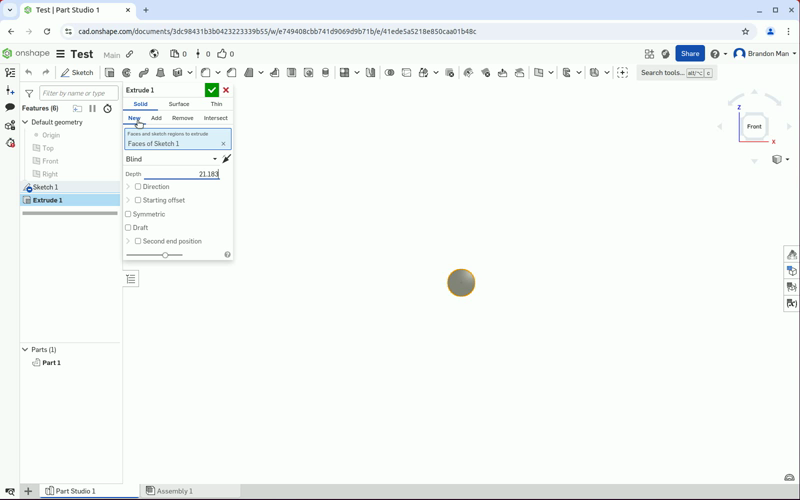
key(enter)
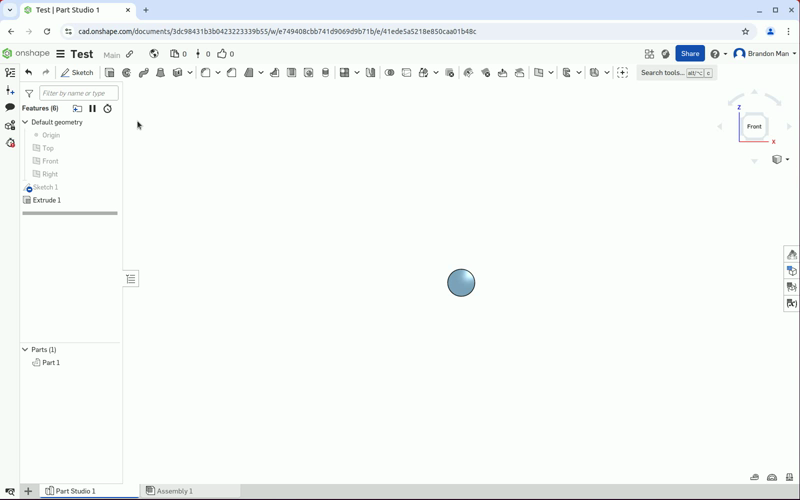
key(shift+h)
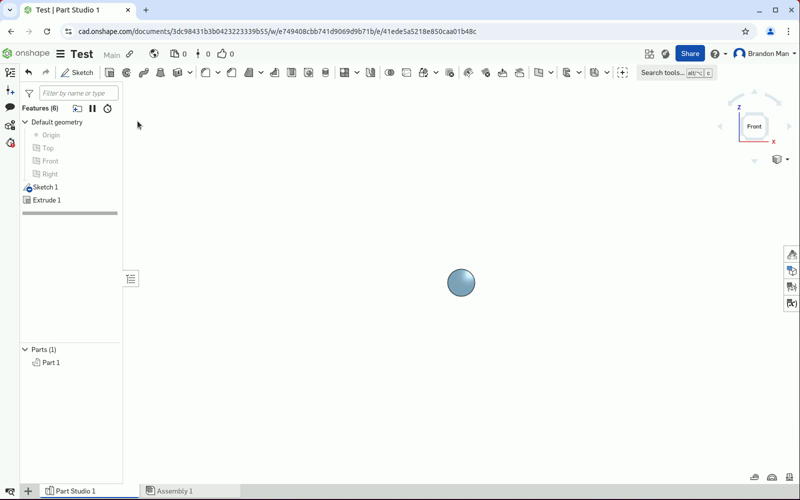
key(shift+h)
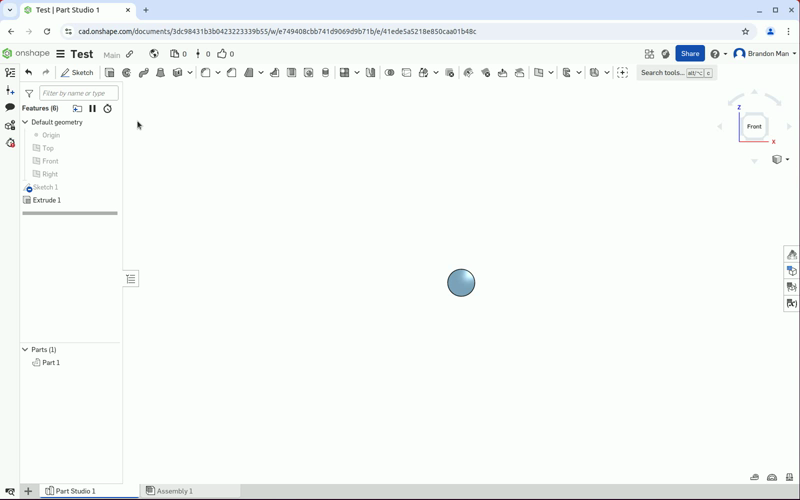
mouse_move(73, 189)
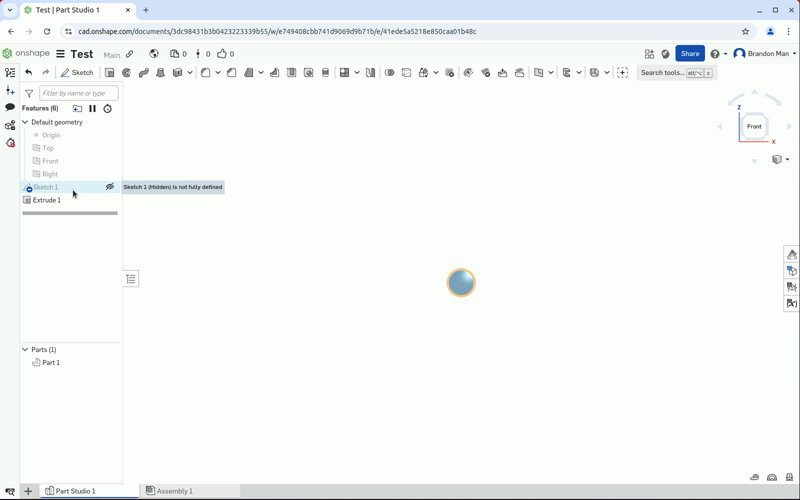
click(73, 189)
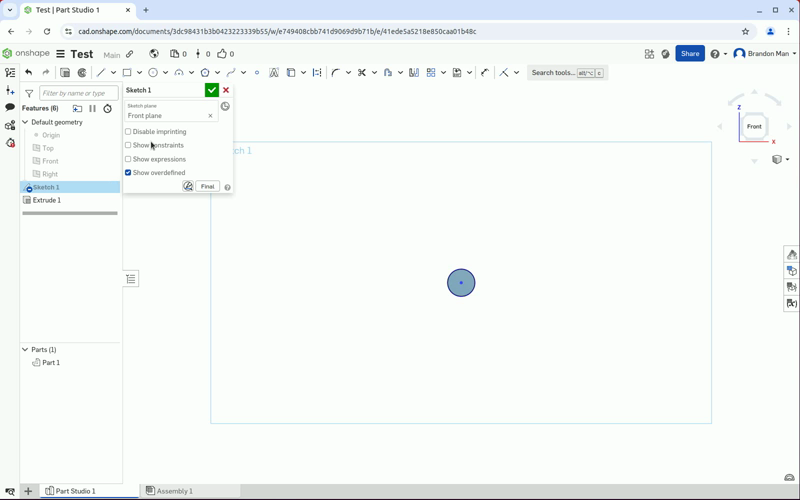
mouse_move(229, 92)
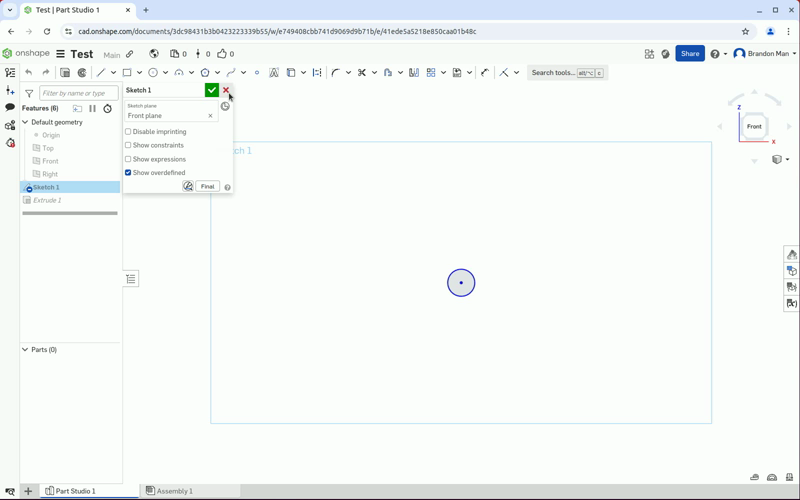
click(229, 92)
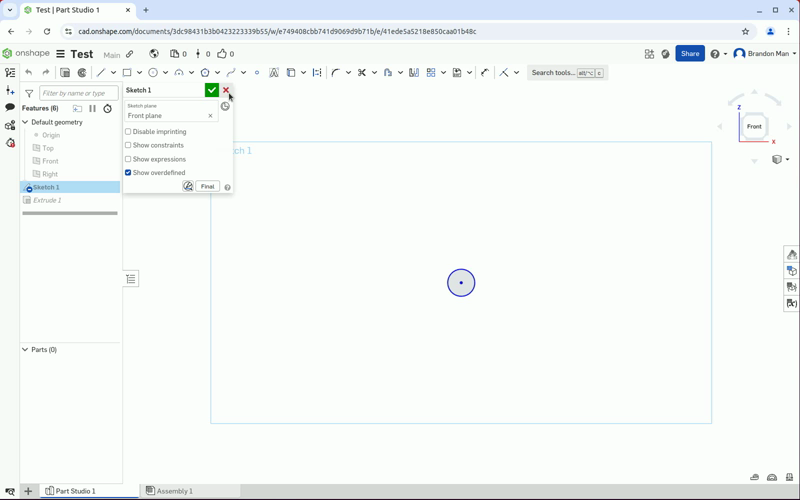
key(shift+s)
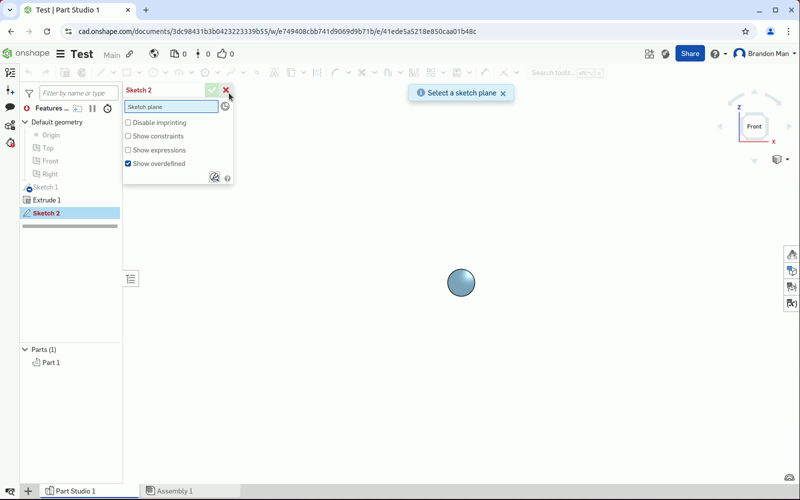
mouse_move(73, 163)
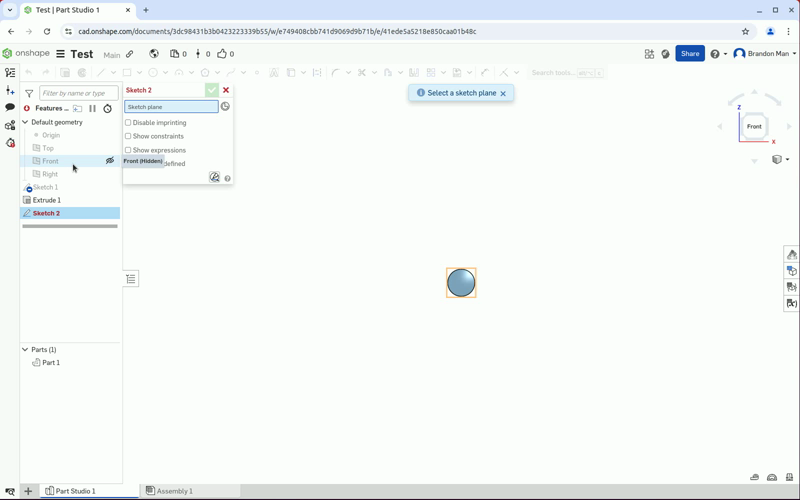
click(73, 163)
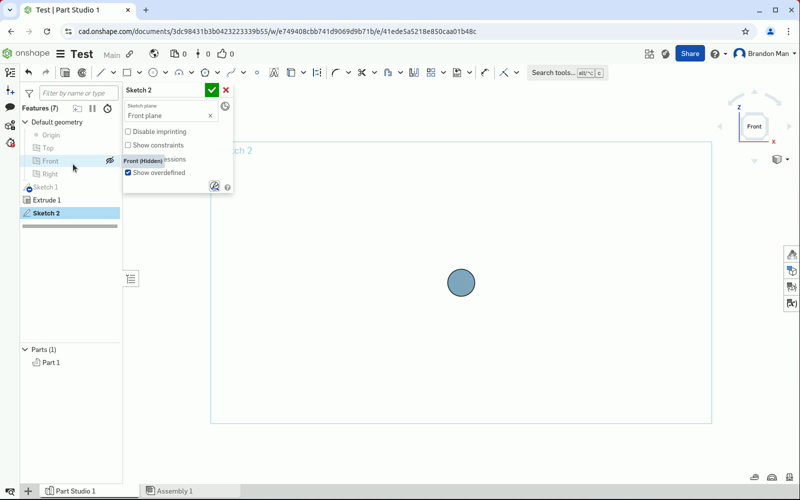
mouse_move(73, 352)
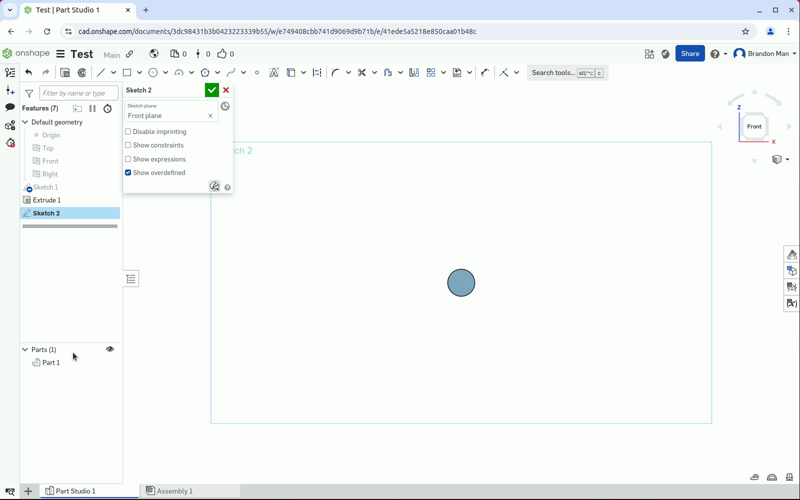
key(y)
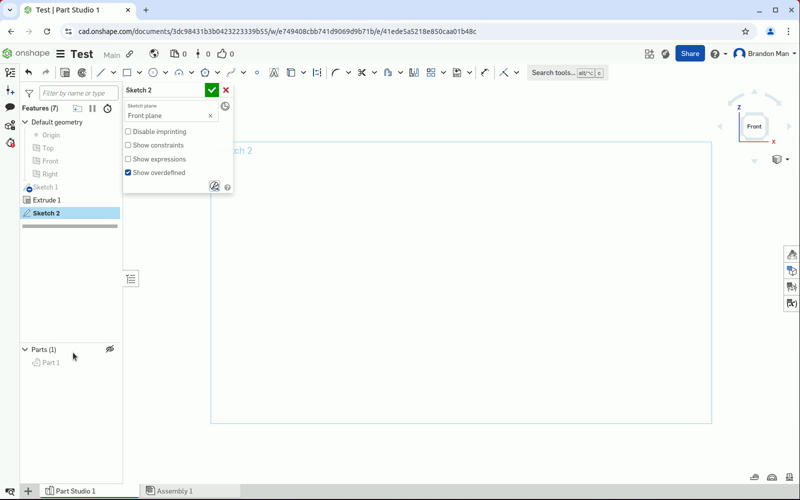
key(l)
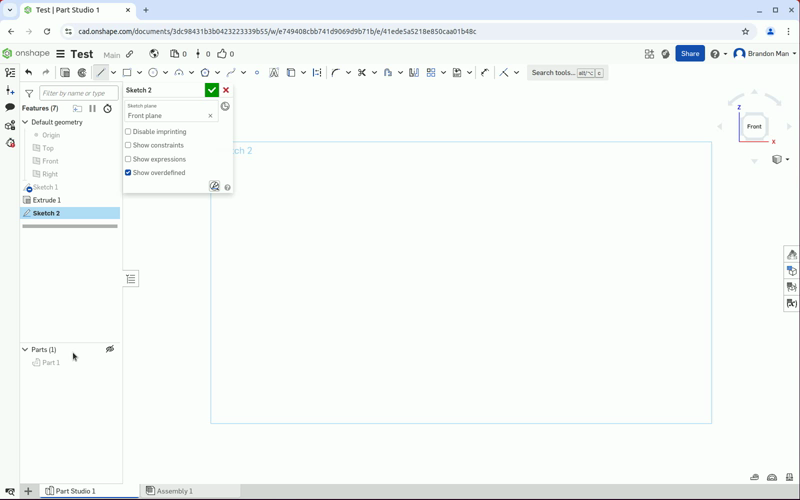
key_down(shift)
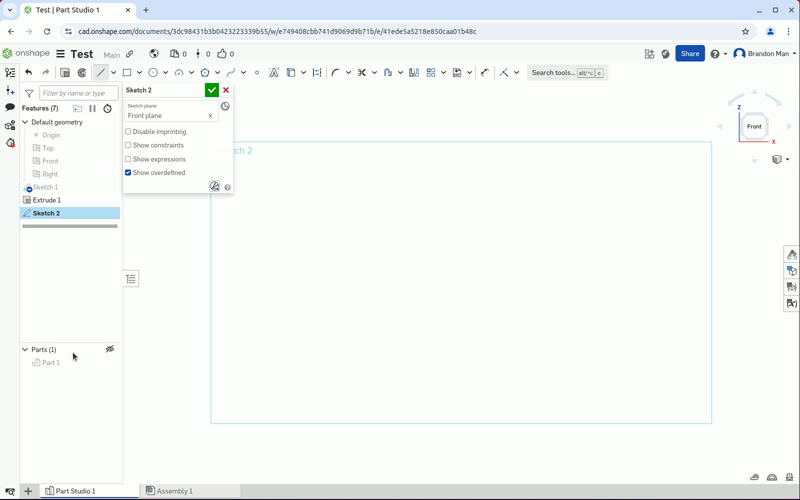
mouse_move(426, 386)
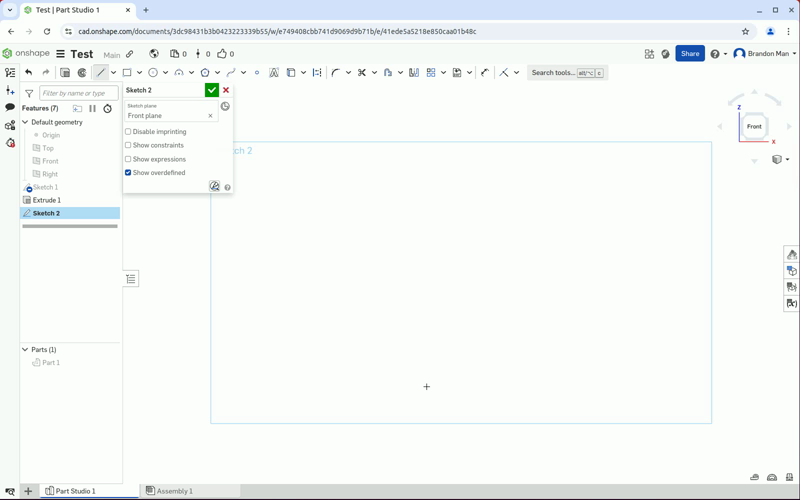
click(426, 386)
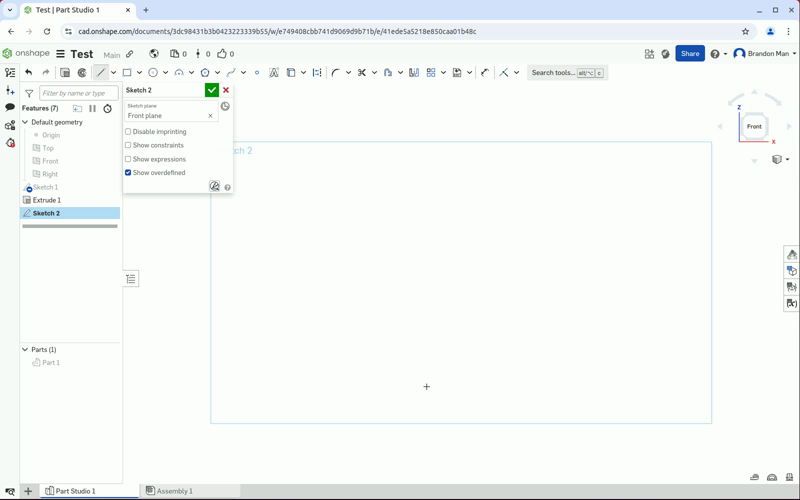
key_up(shift)
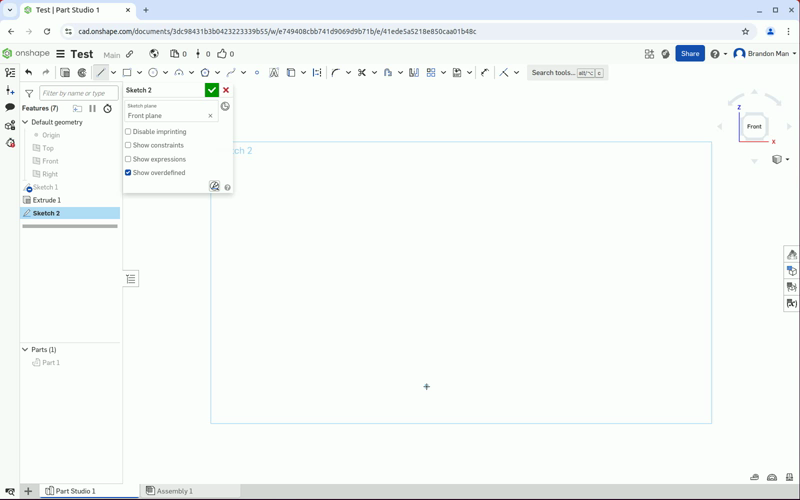
key_down(shift)
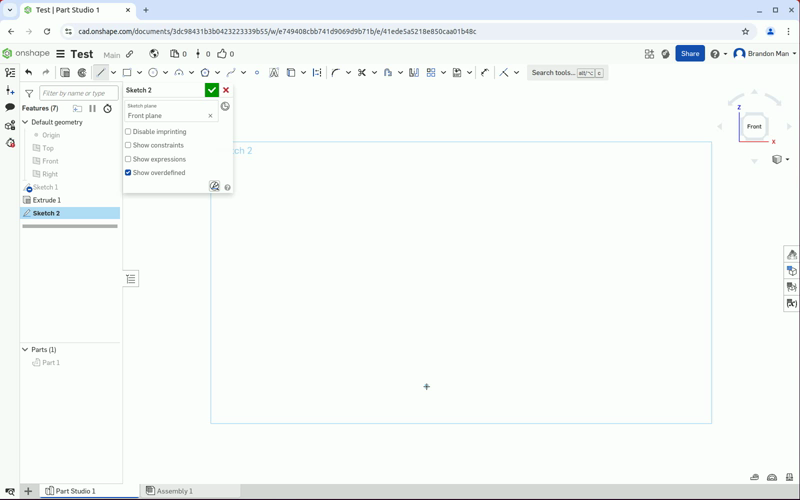
mouse_move(495, 386)
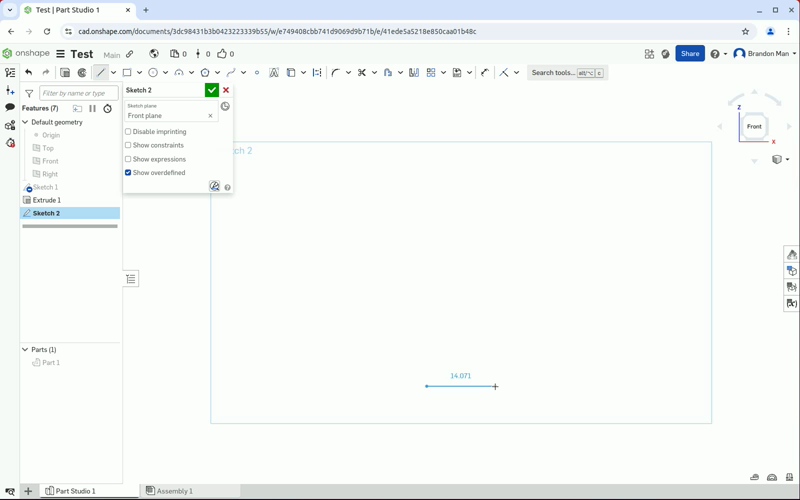
click(495, 386)
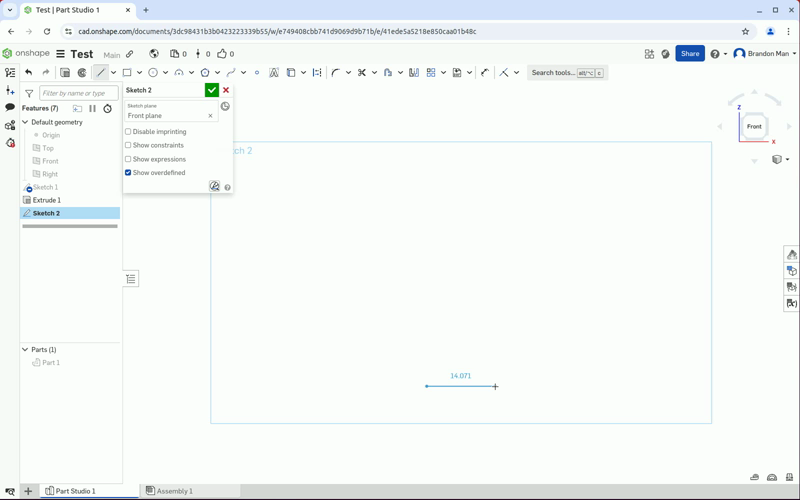
key_up(shift)
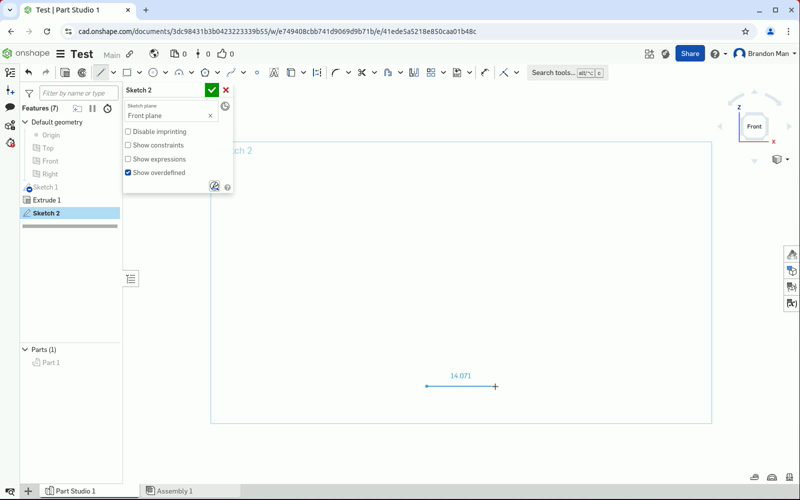
key_down(shift)
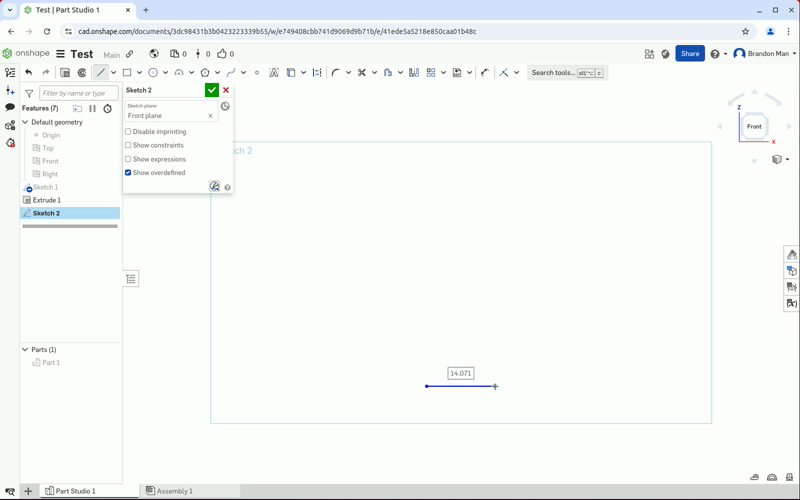
mouse_move(474, 282)
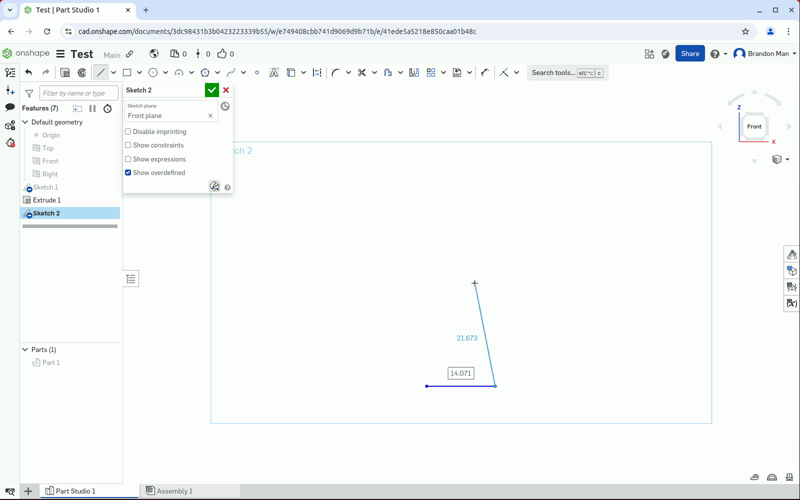
click(474, 282)
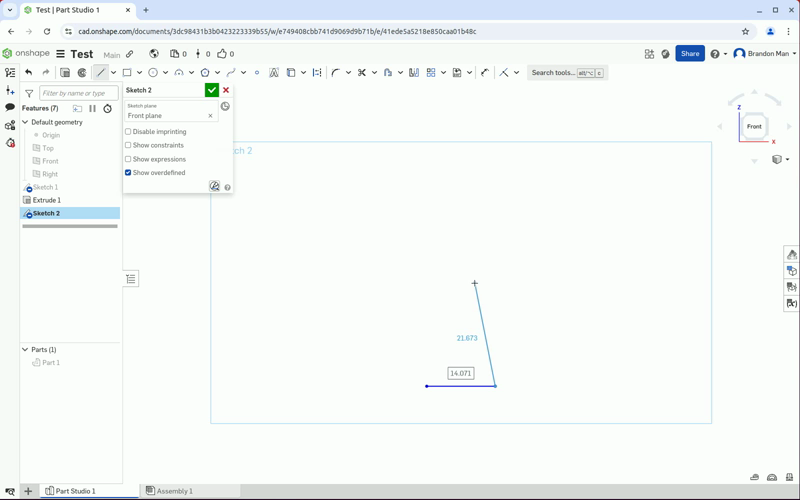
key_up(shift)
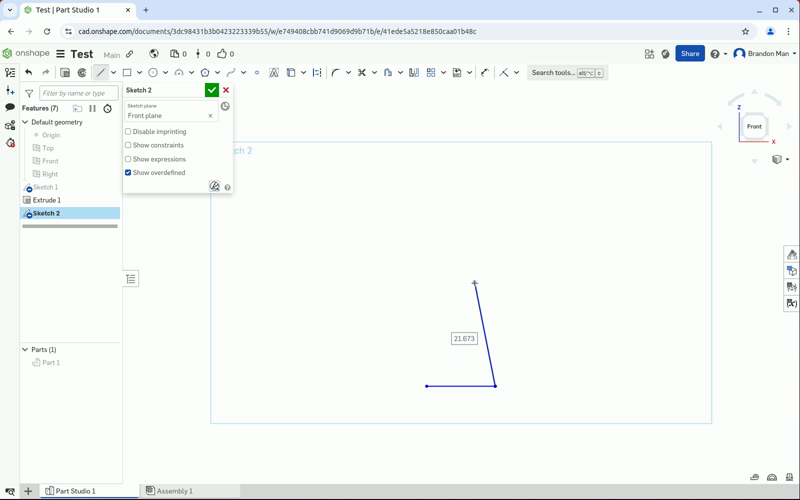
key(esc)
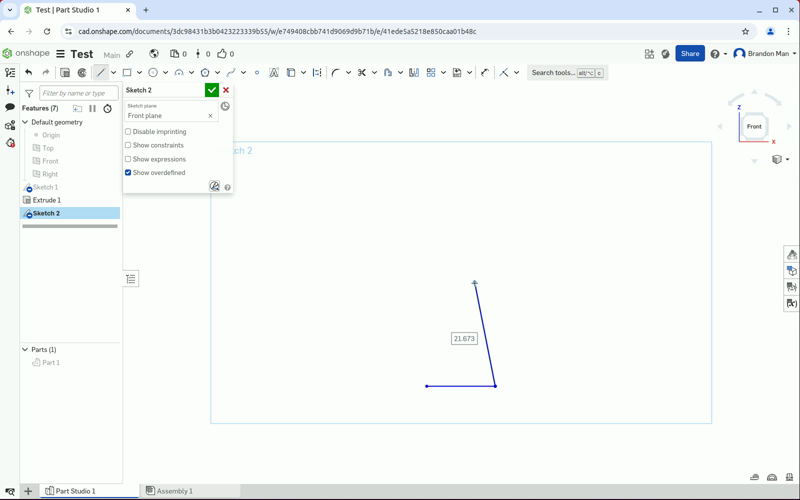
key(a)
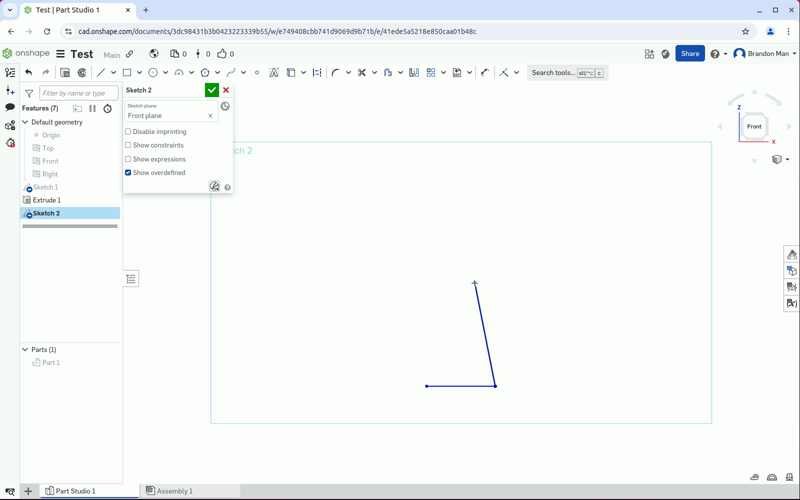
mouse_move(474, 282)
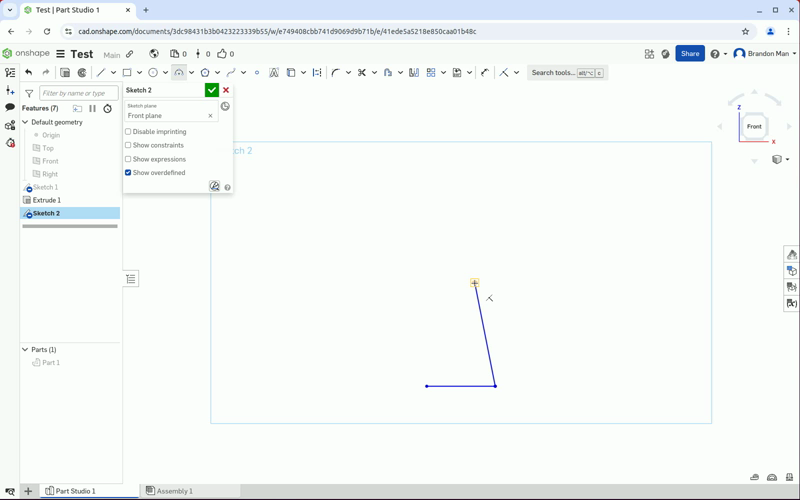
click(474, 282)
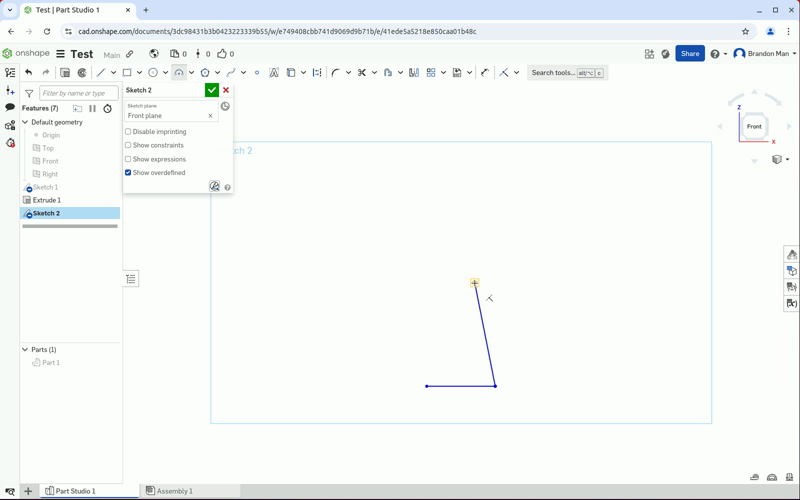
key_down(shift)
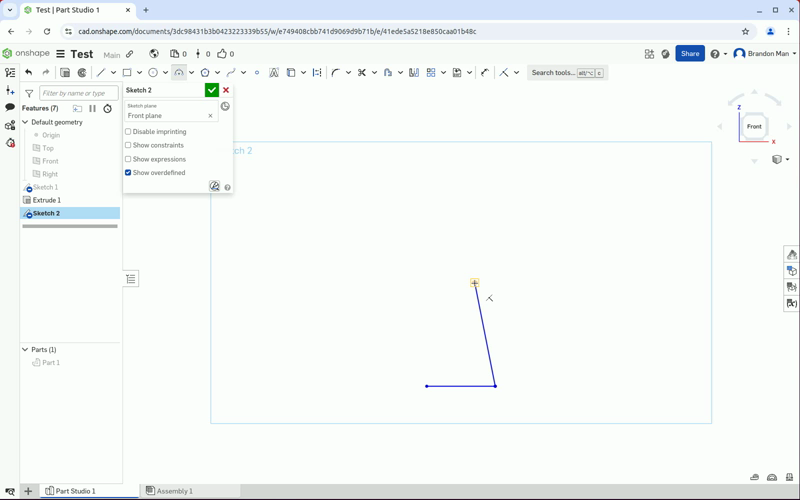
mouse_move(448, 282)
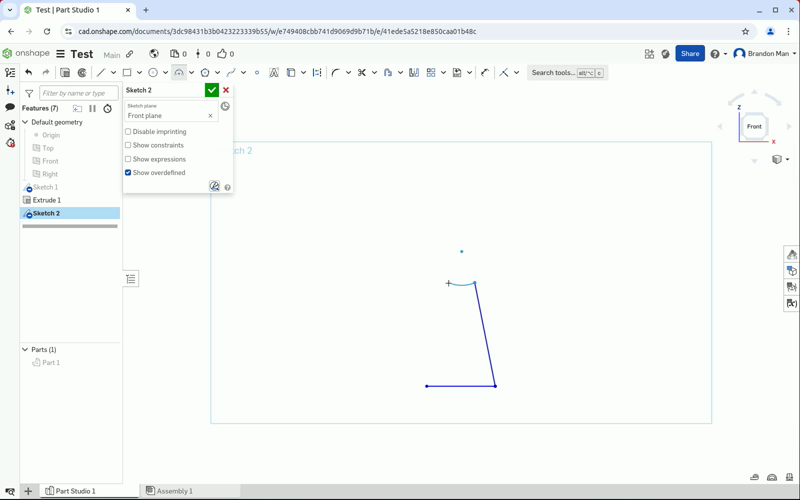
click(448, 282)
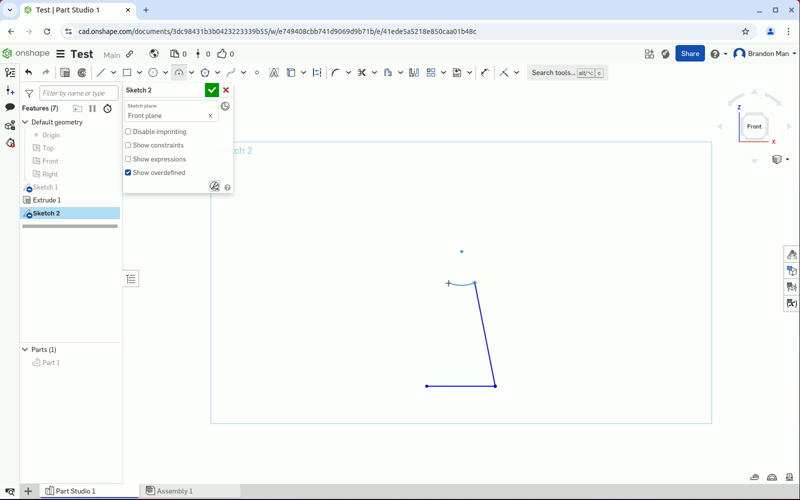
mouse_move(461, 295)
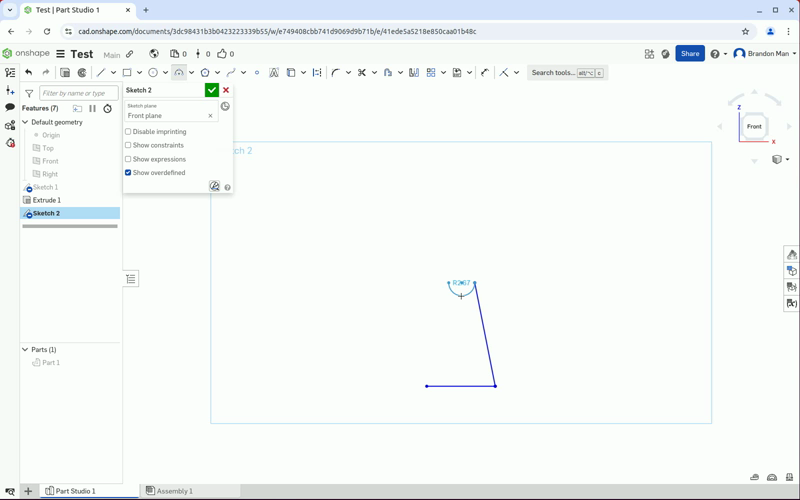
click(461, 295)
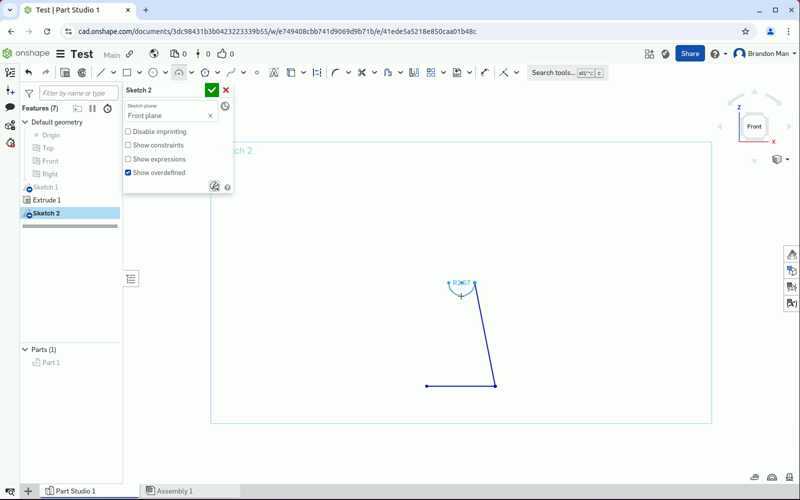
key_up(shift)
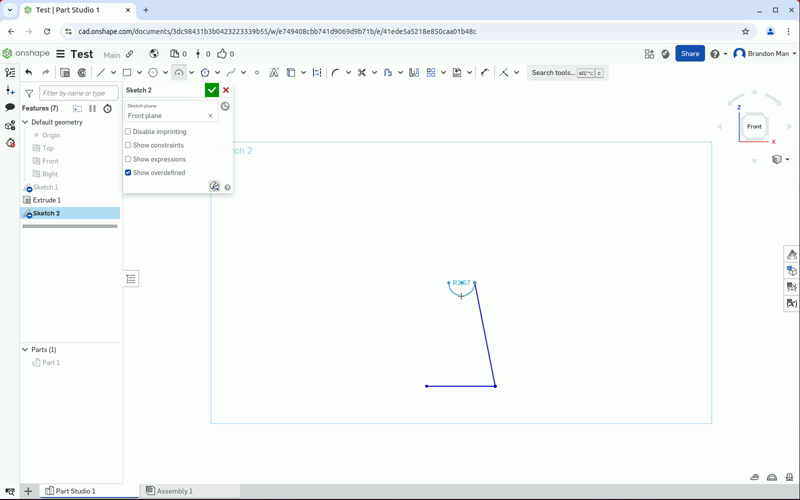
key(esc)
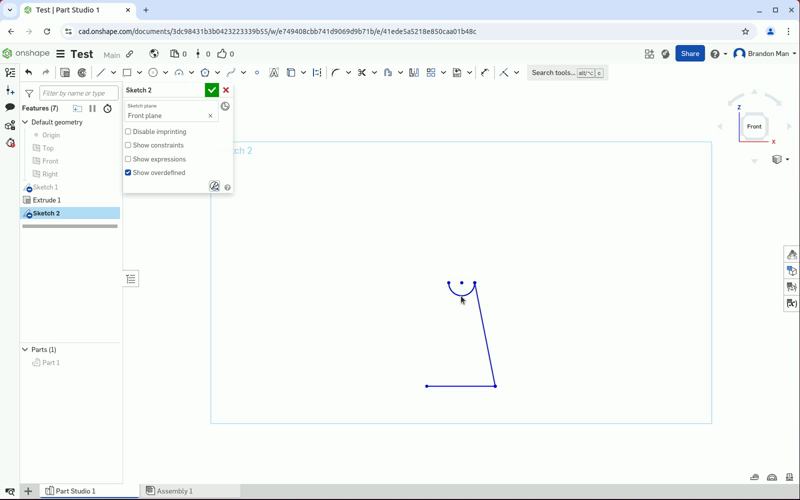
key(l)
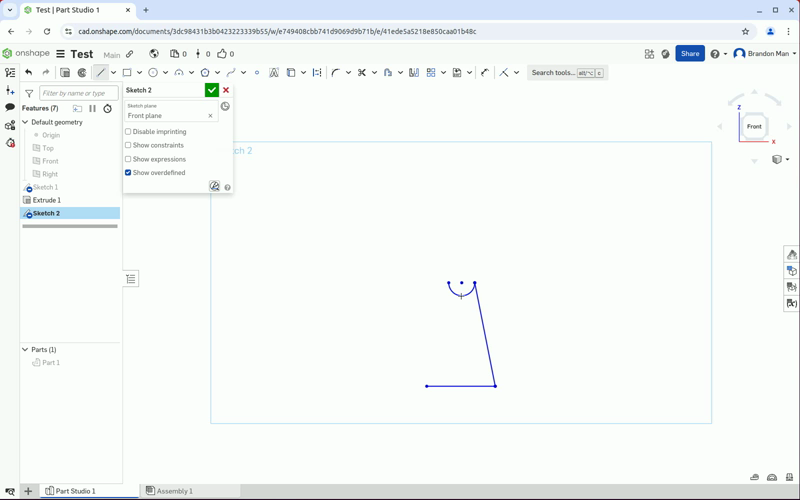
mouse_move(448, 282)
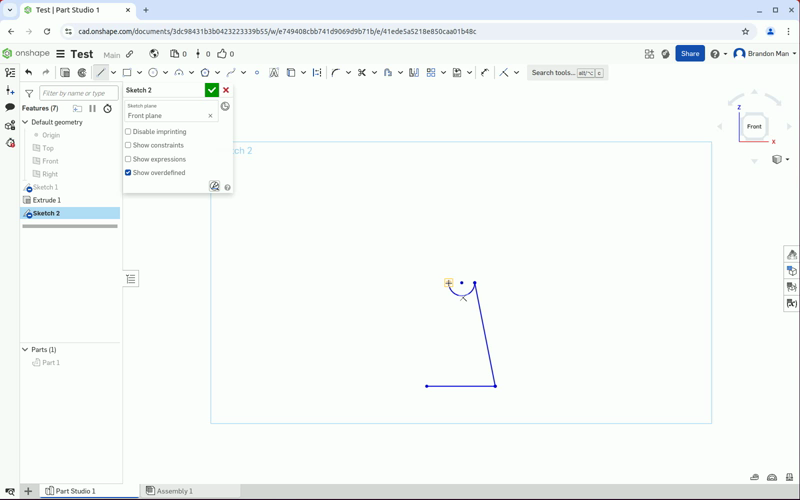
click(448, 282)
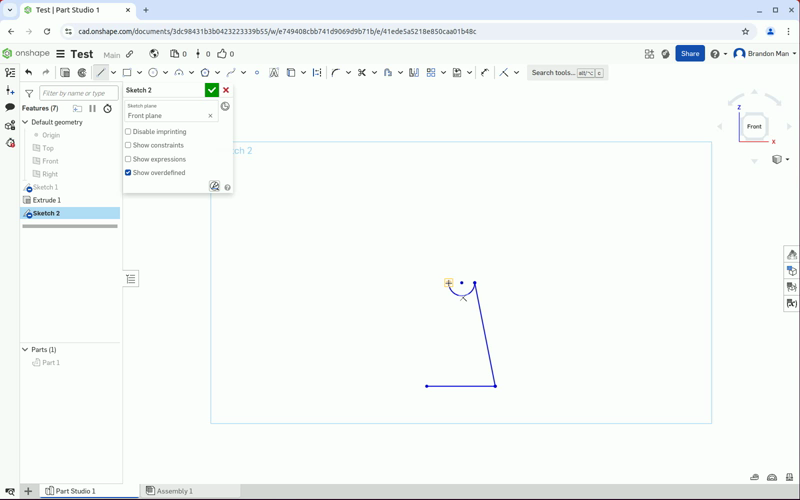
key_down(shift)
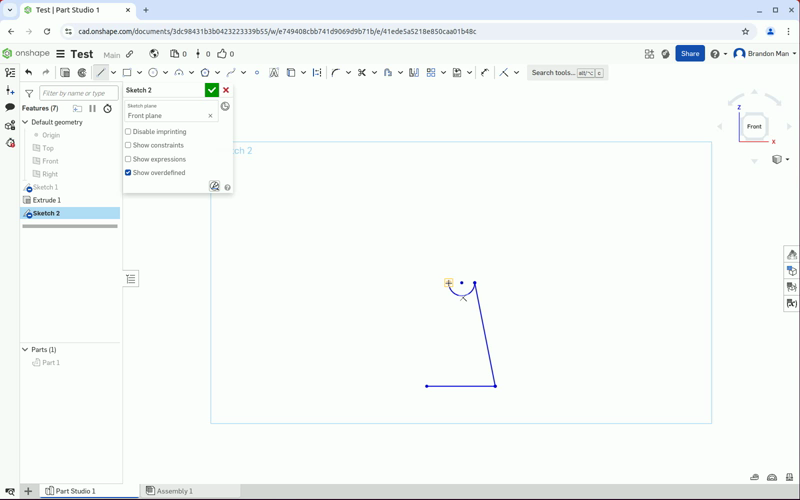
mouse_move(426, 386)
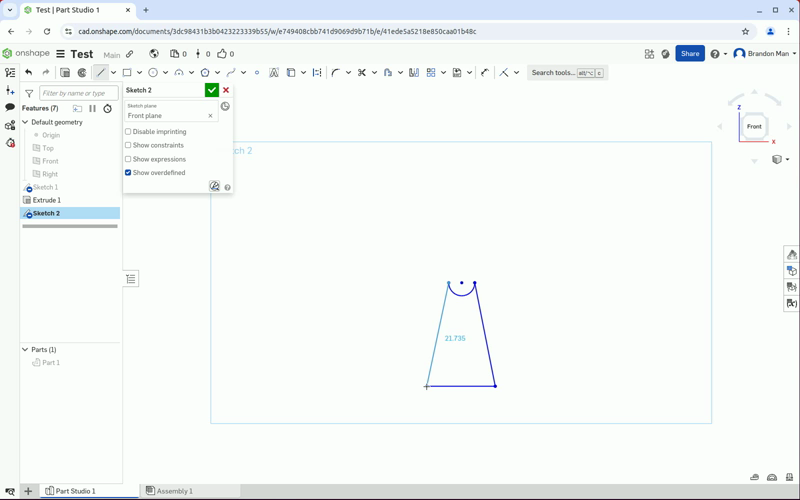
key_up(shift)
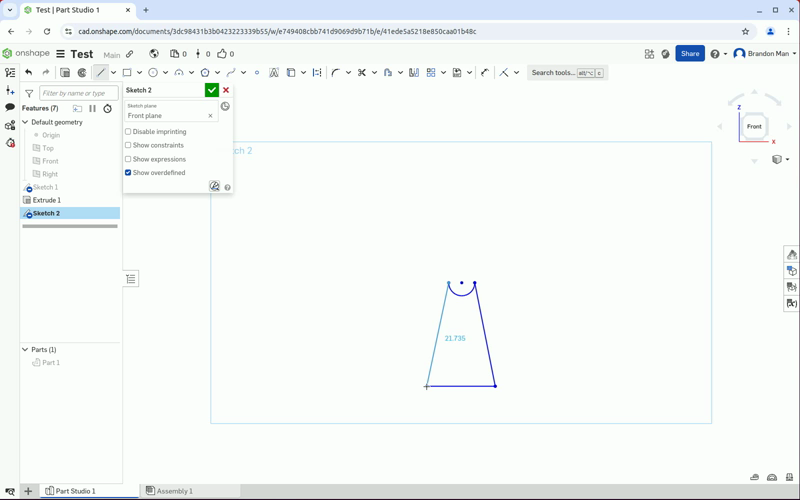
click(426, 386)
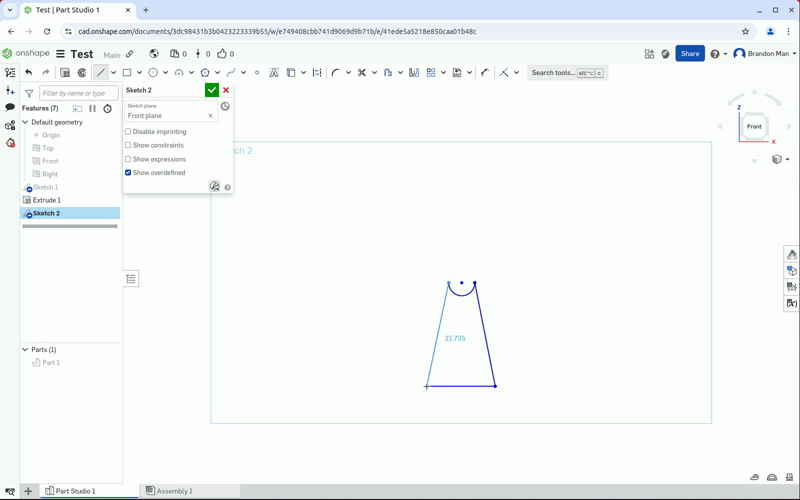
key(esc)
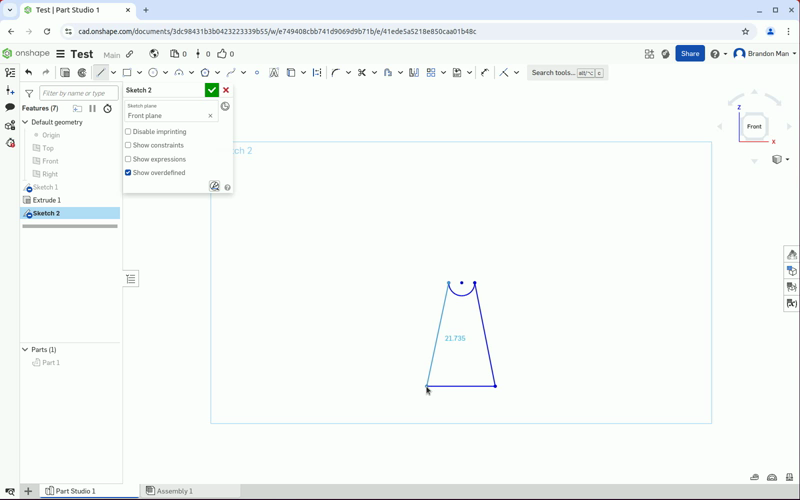
mouse_move(465, 351)
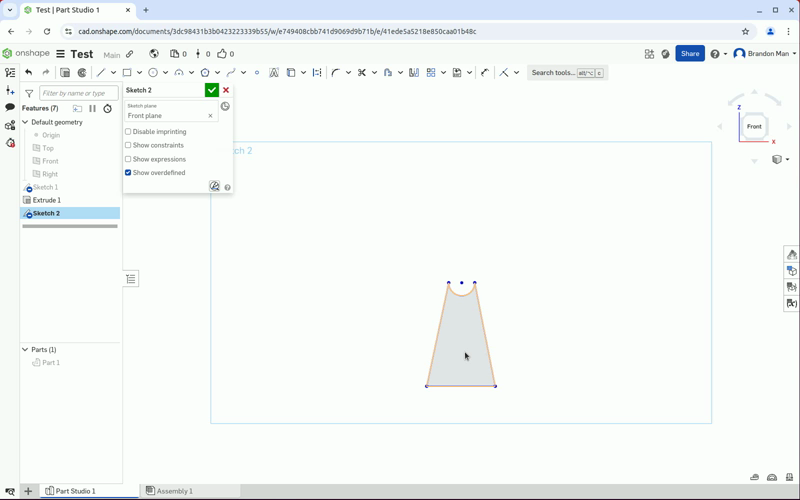
scroll(6)
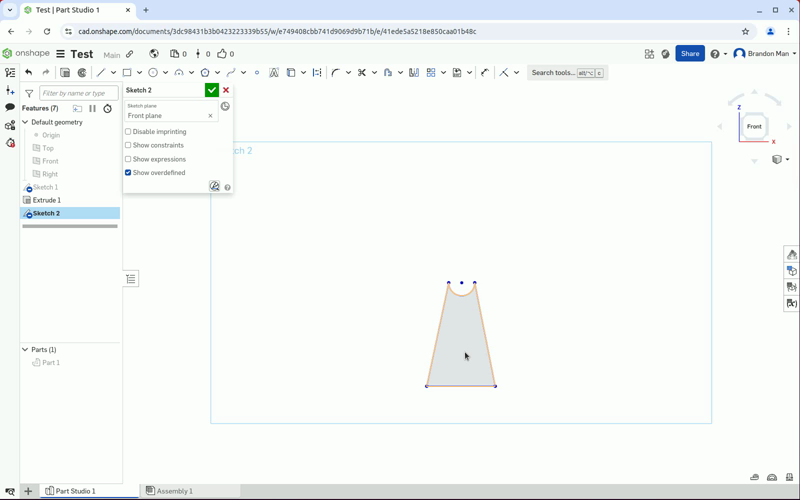
scroll(6)
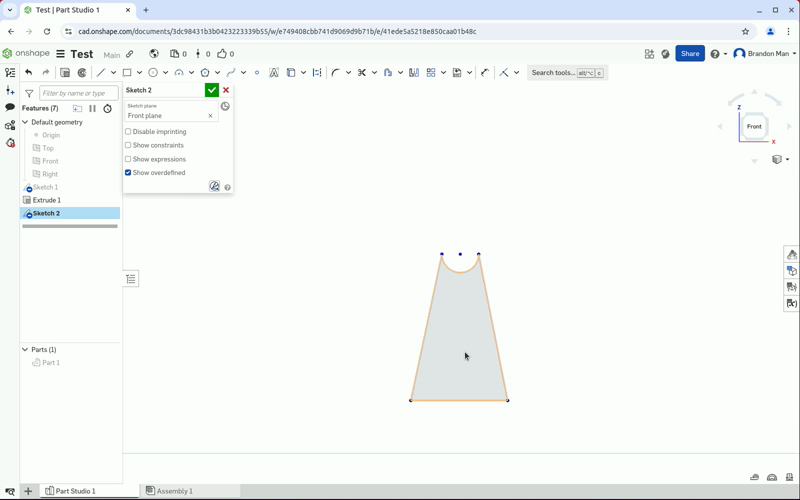
scroll(6)
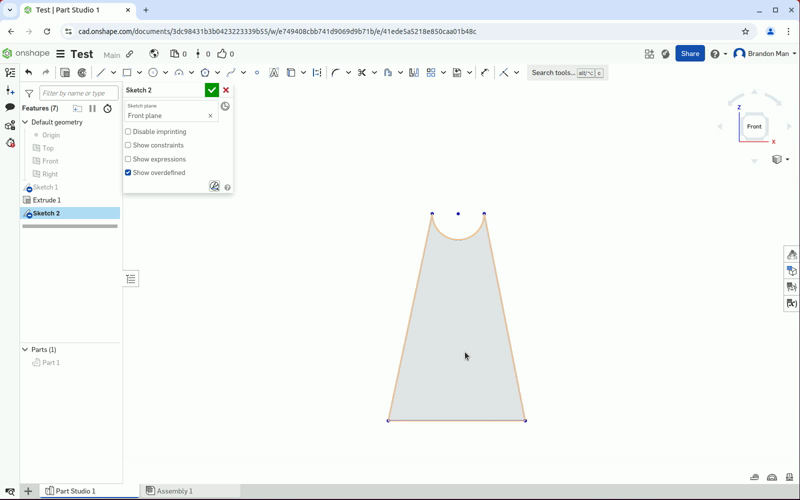
scroll(6)
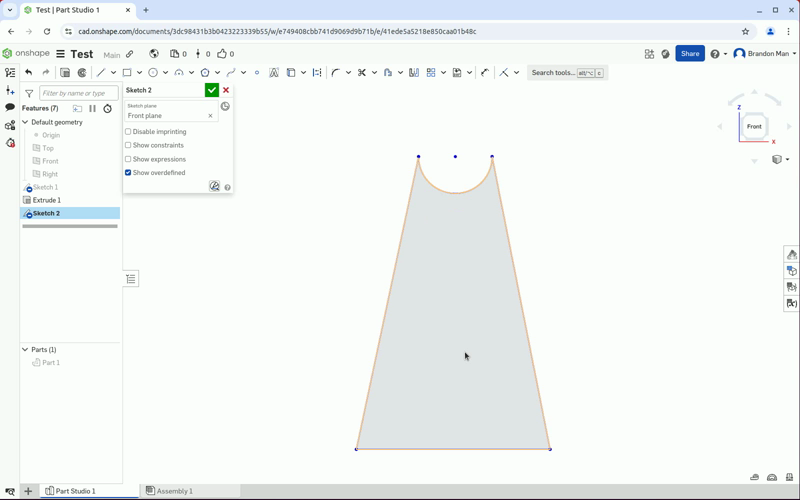
scroll(6)
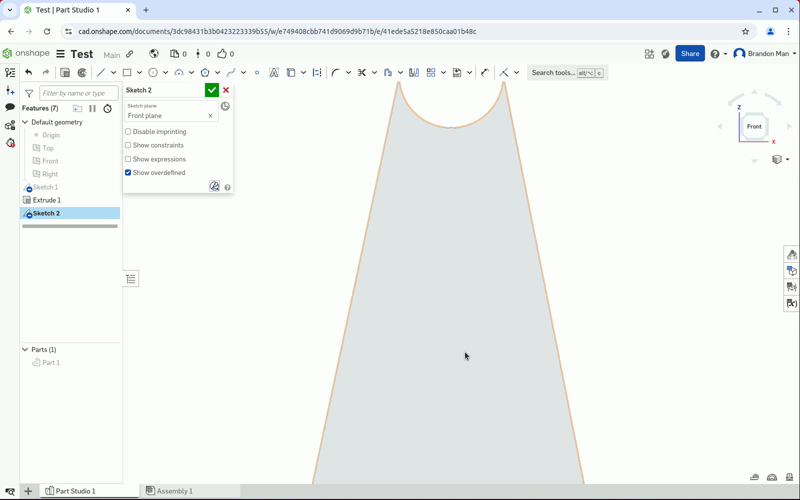
scroll(6)
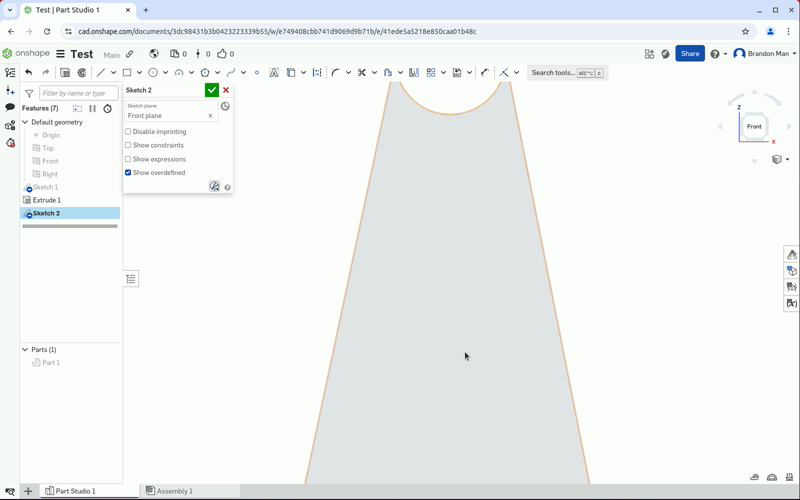
scroll(6)
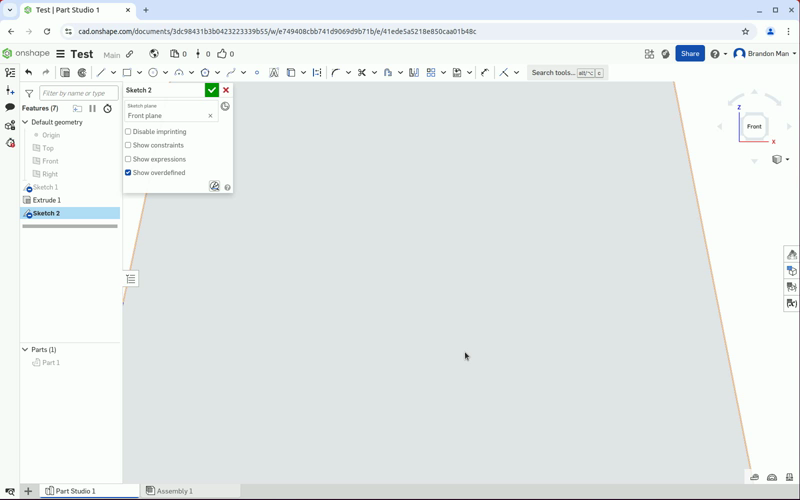
click(465, 351)
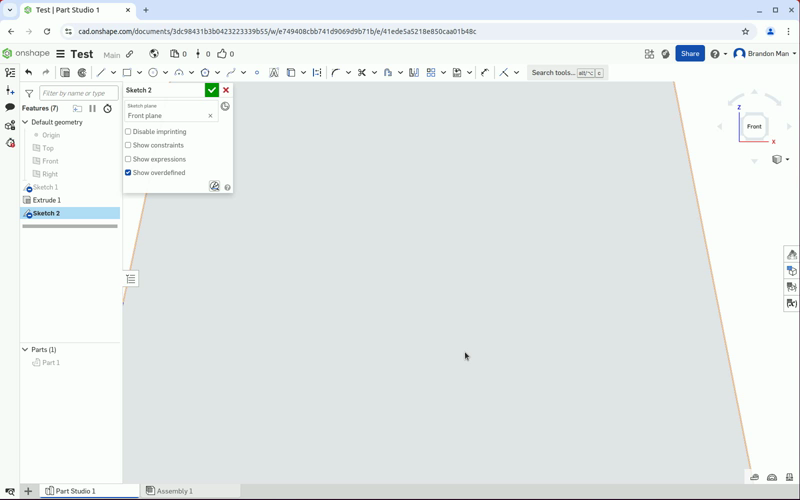
scroll(-6)
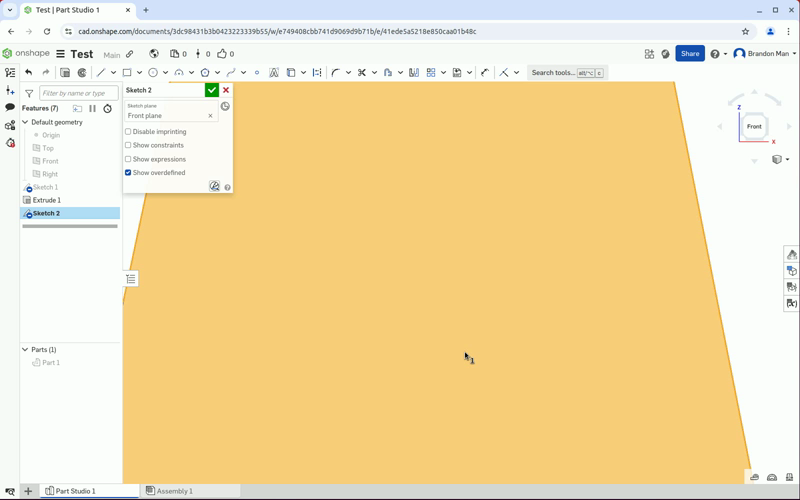
scroll(-6)
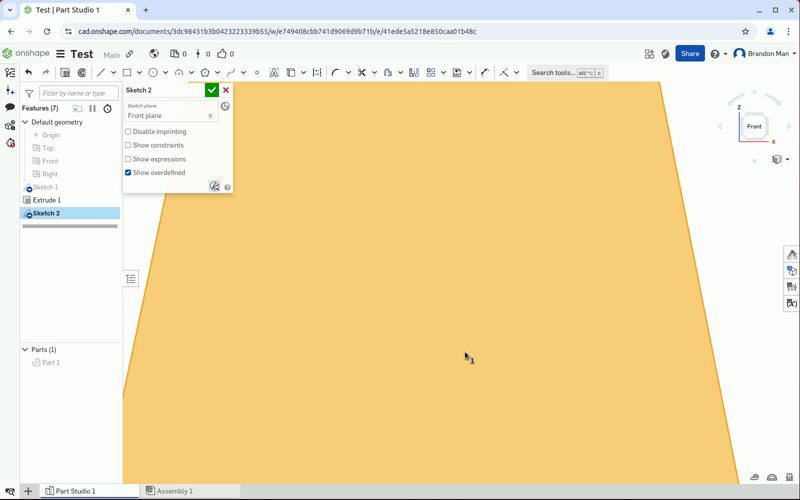
scroll(-6)
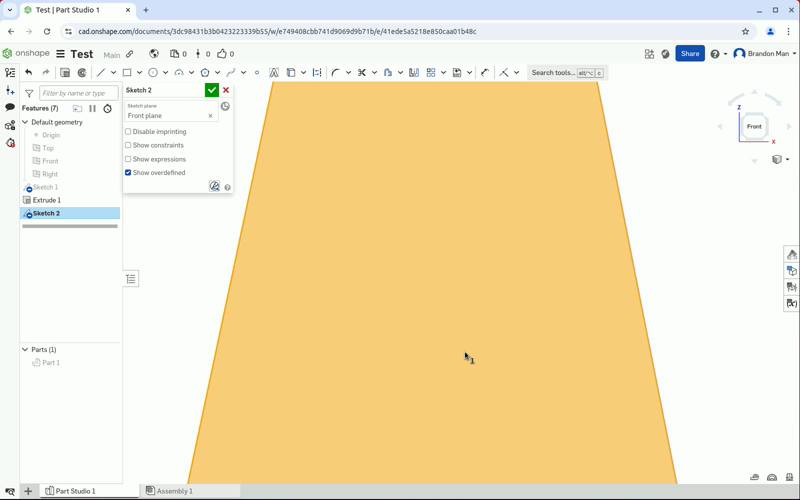
scroll(-6)
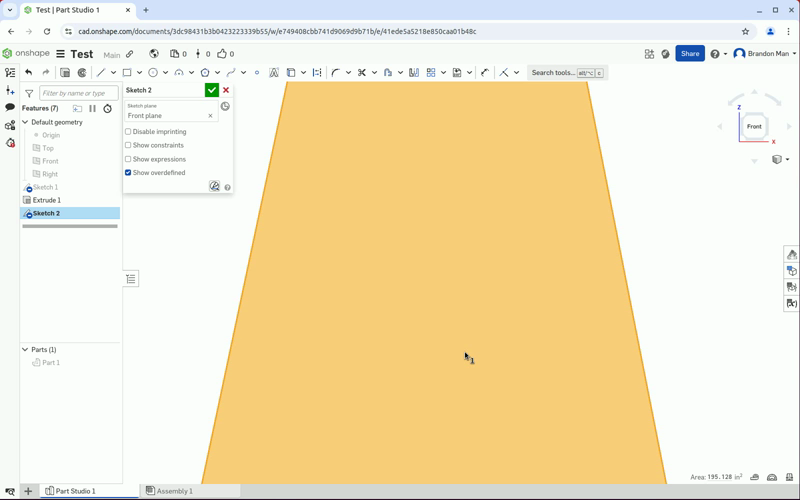
scroll(-6)
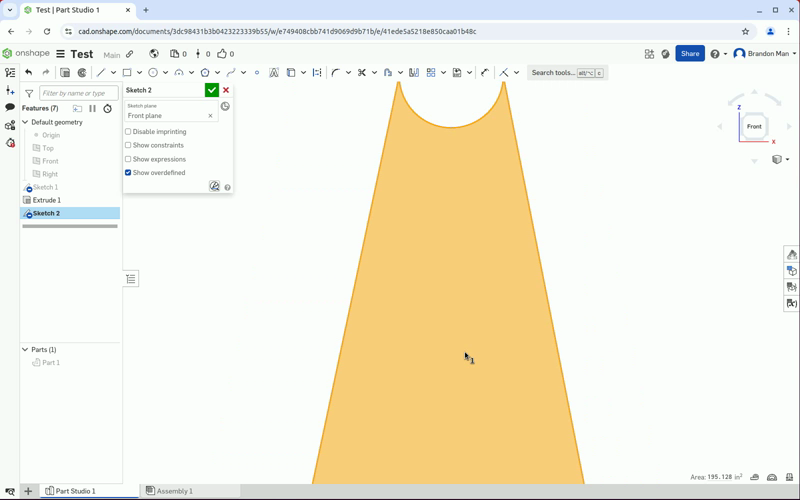
scroll(-6)
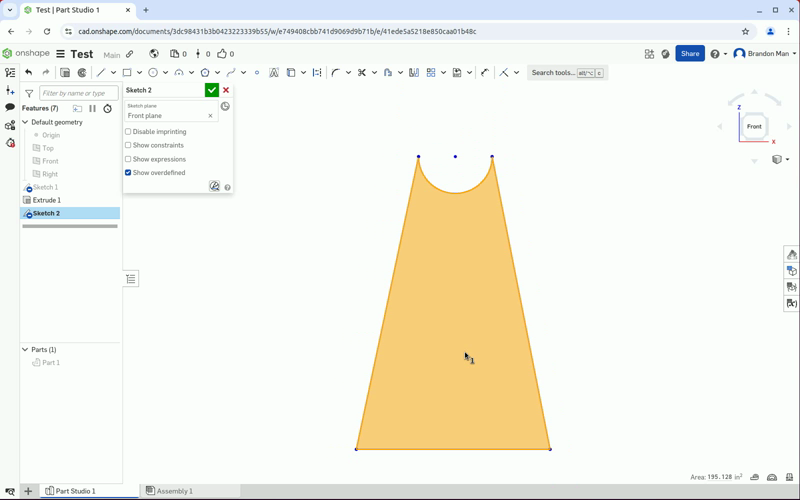
scroll(-6)
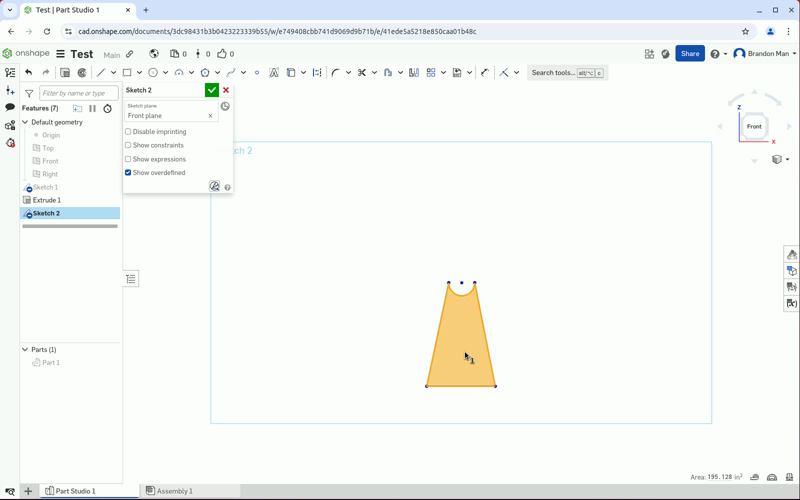
mouse_move(73, 352)
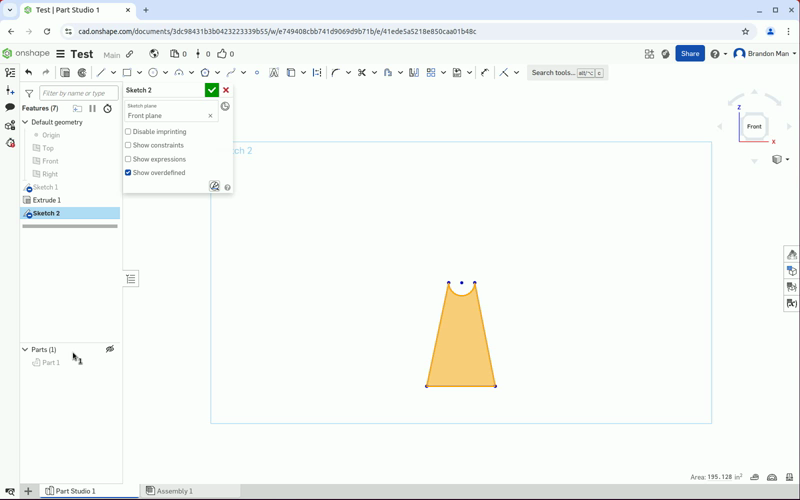
key(shift+y)
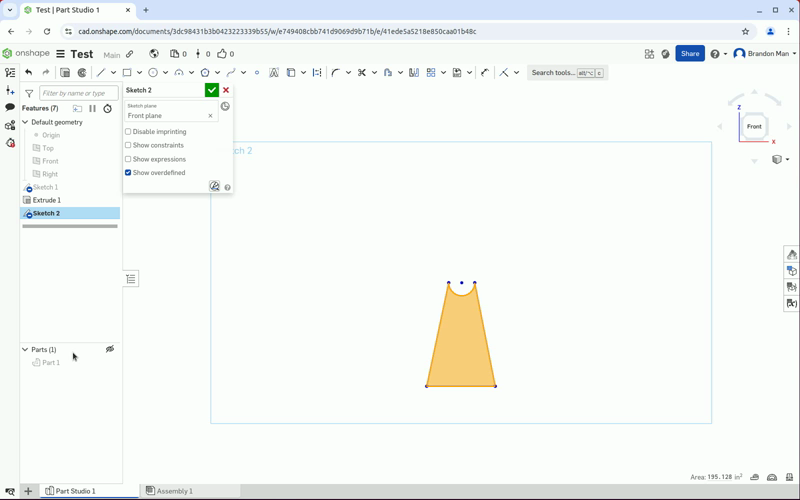
key(shift+e)
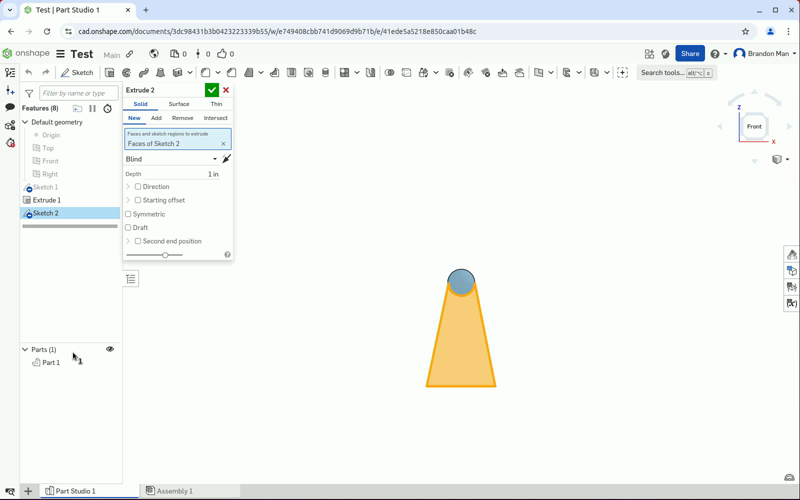
mouse_move(143, 106)
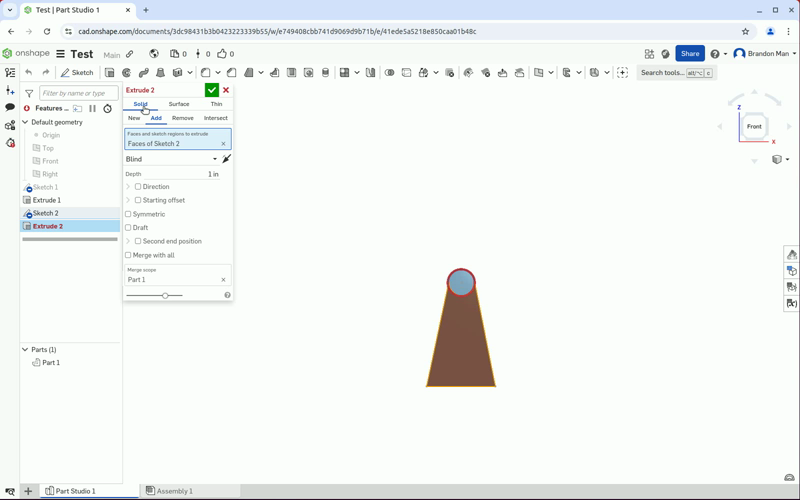
click(143, 106)
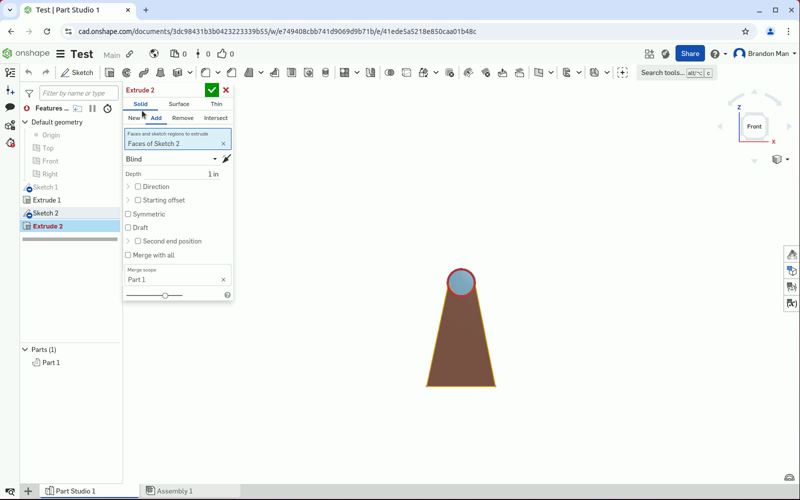
mouse_move(137, 120)
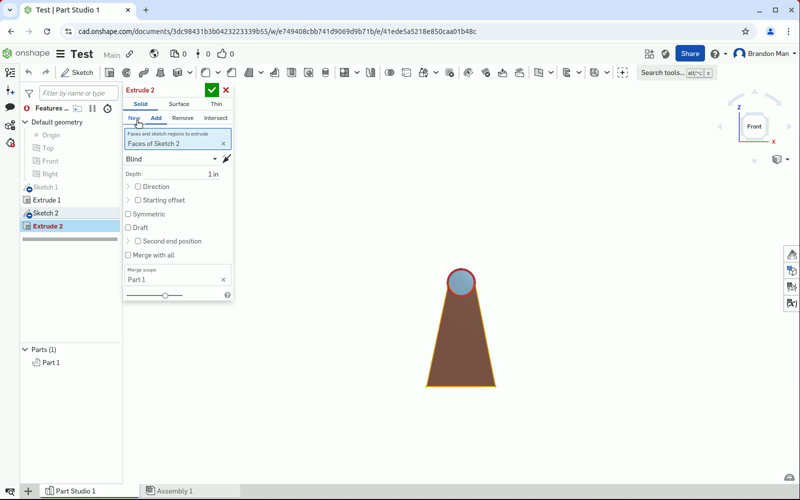
click(137, 120)
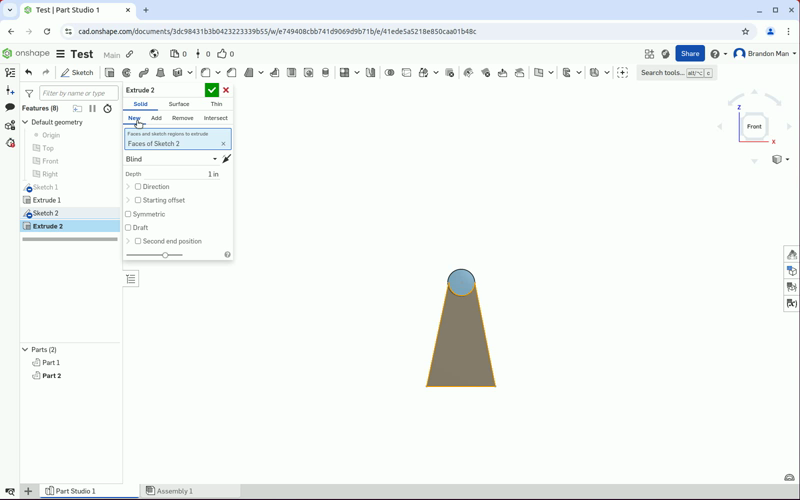
key(tab, 4)
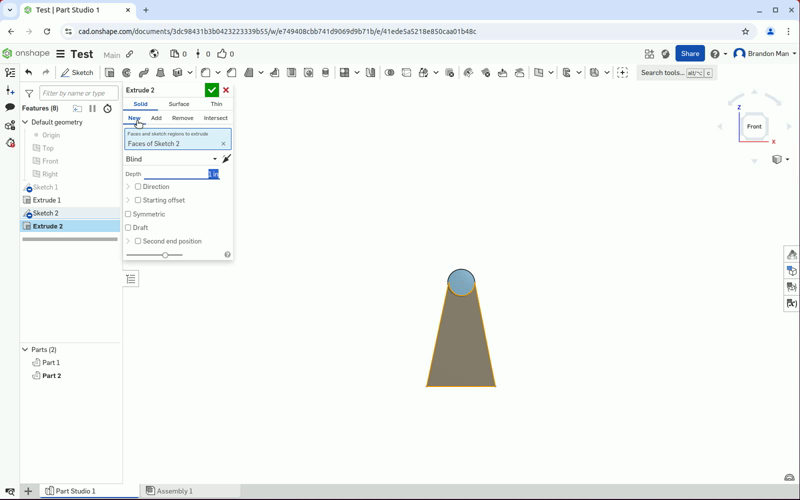
text(5.296)
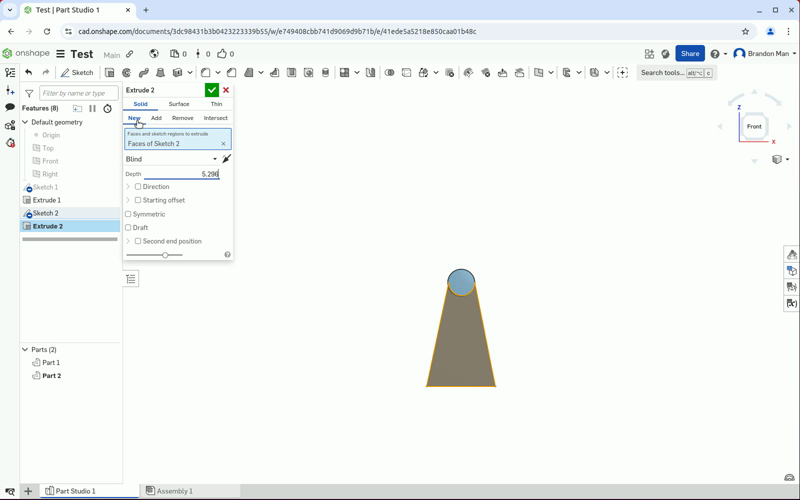
key(enter)
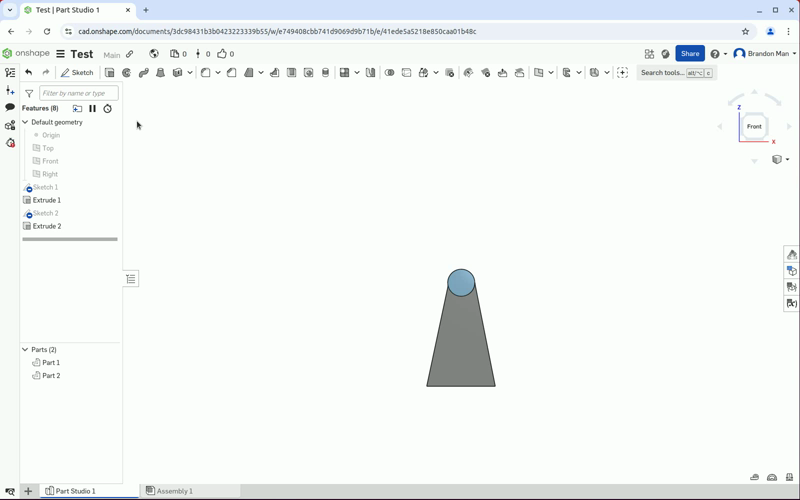
key(shift+h)
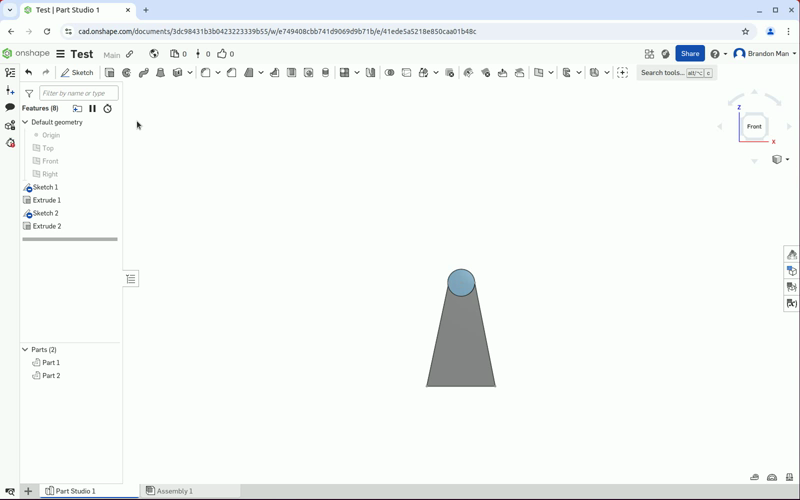
key(shift+h)
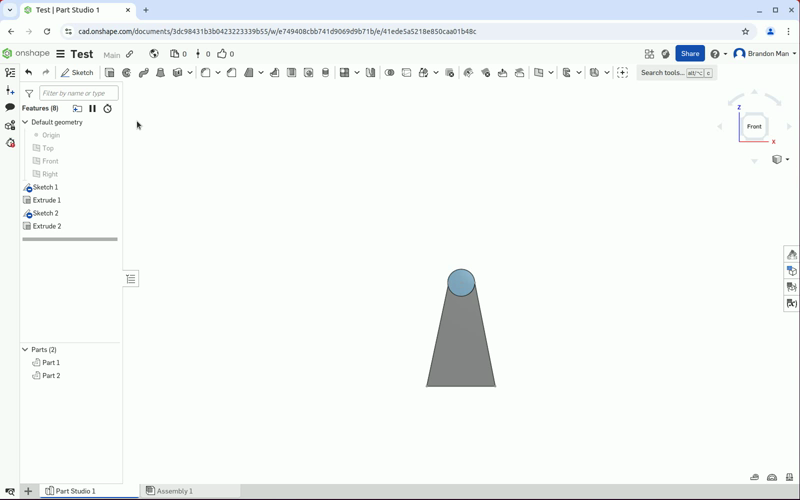
key(shift+7)
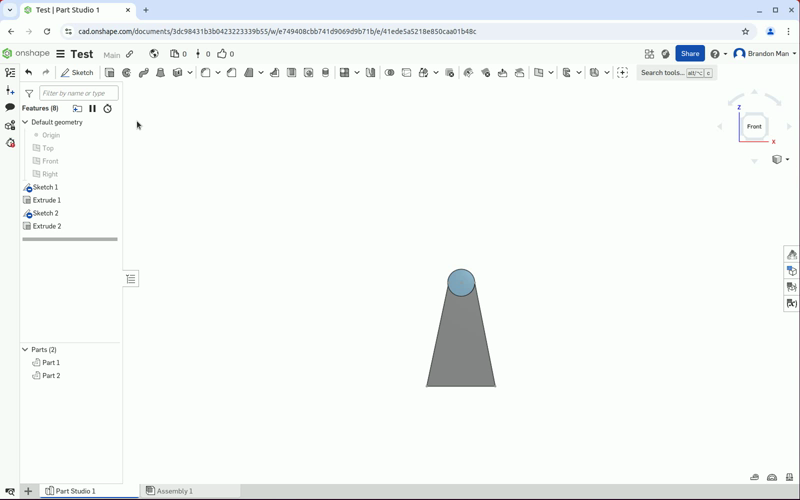
key(left, 2)
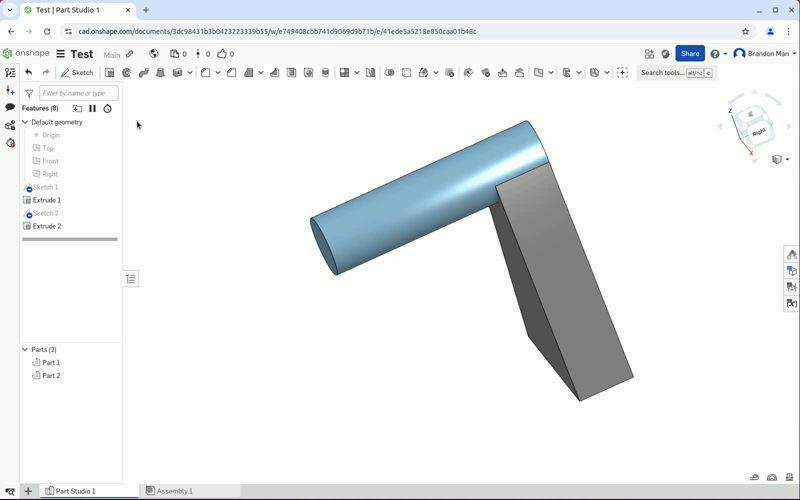
key(down, 2)
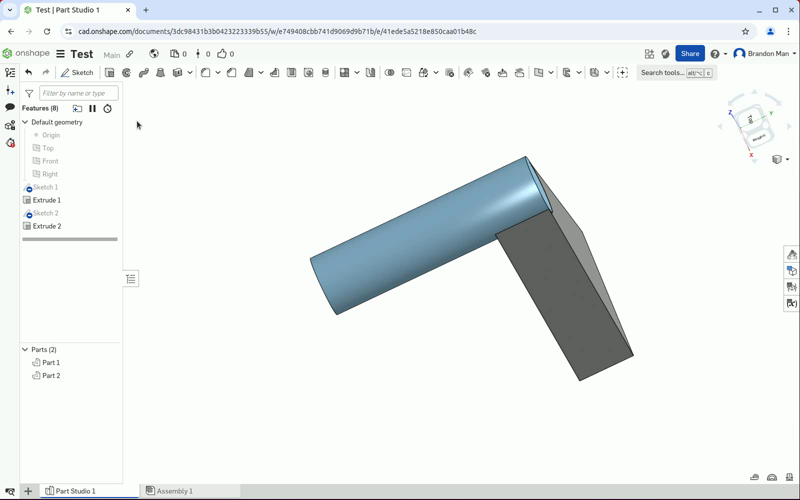
key(up, 2)
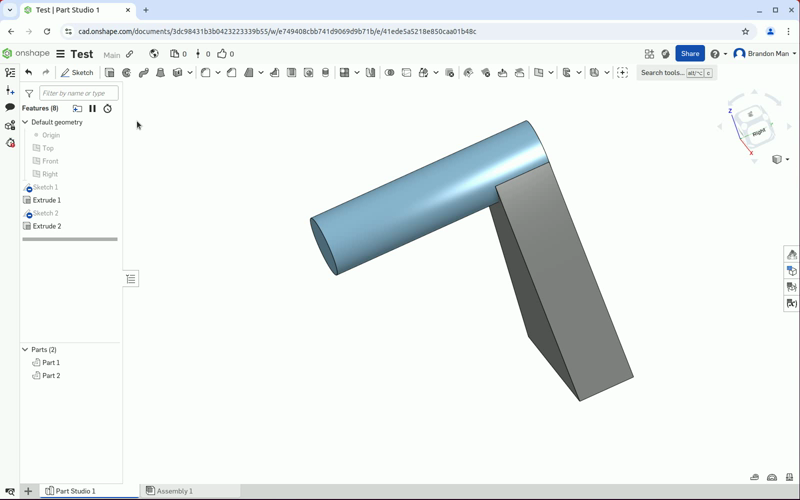
key(right, 2)
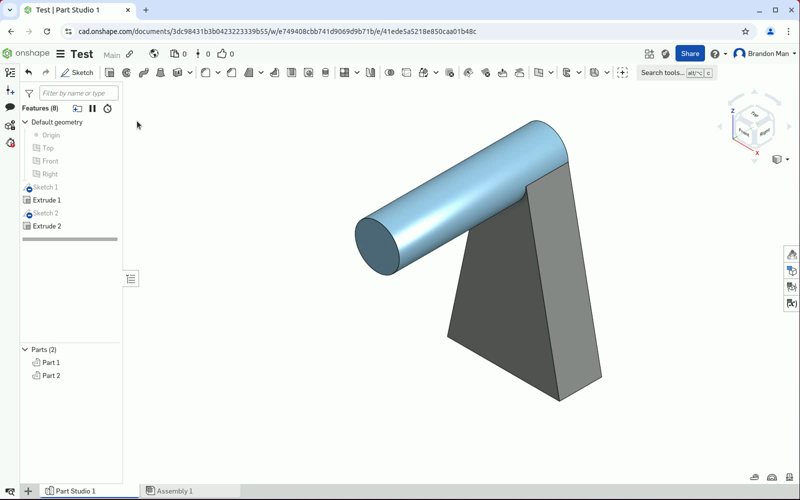
mouse_move(73, 189)
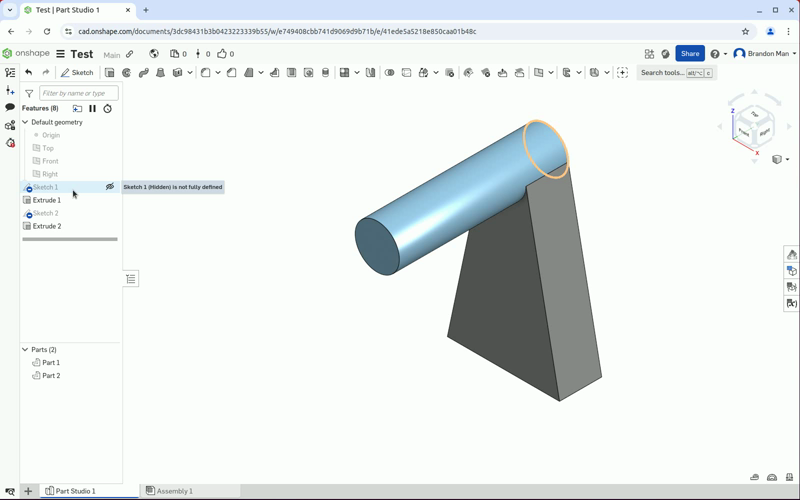
click(73, 189)